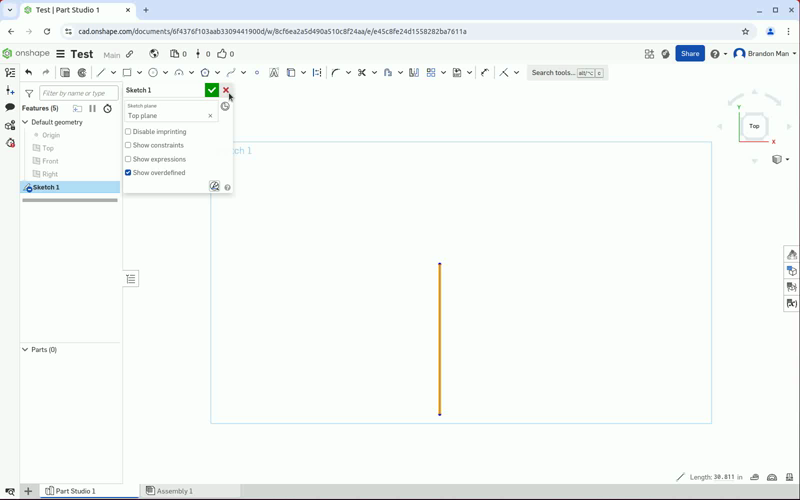
key(shift+h)
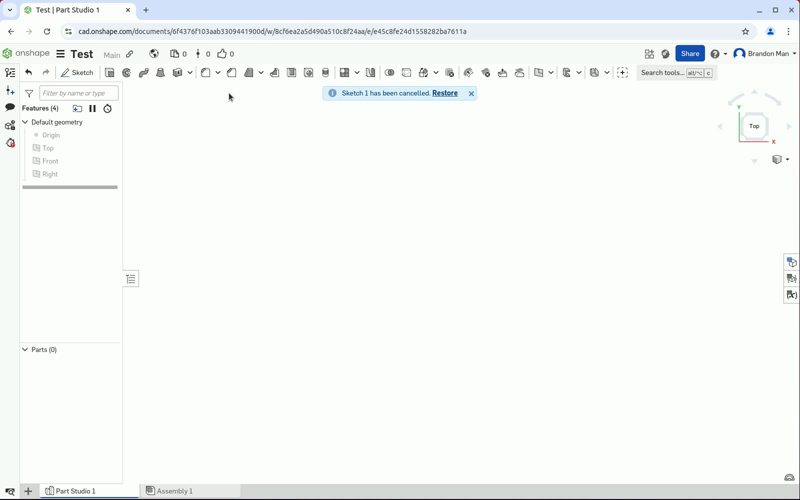
mouse_move(73, 352)
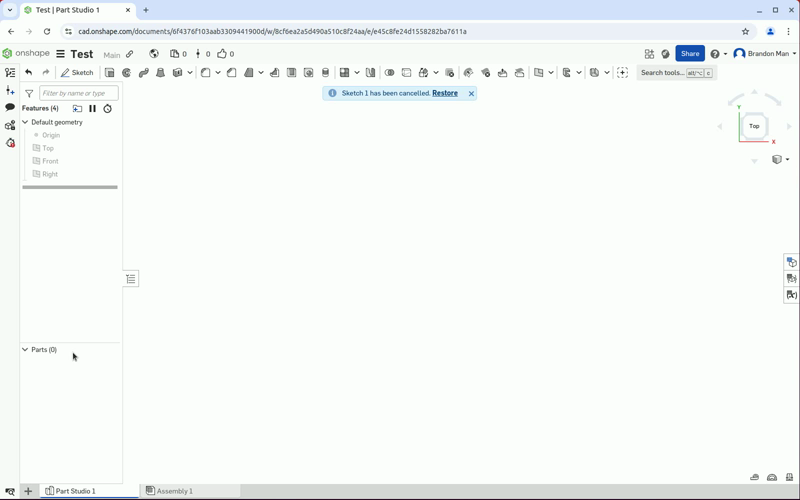
key(y)
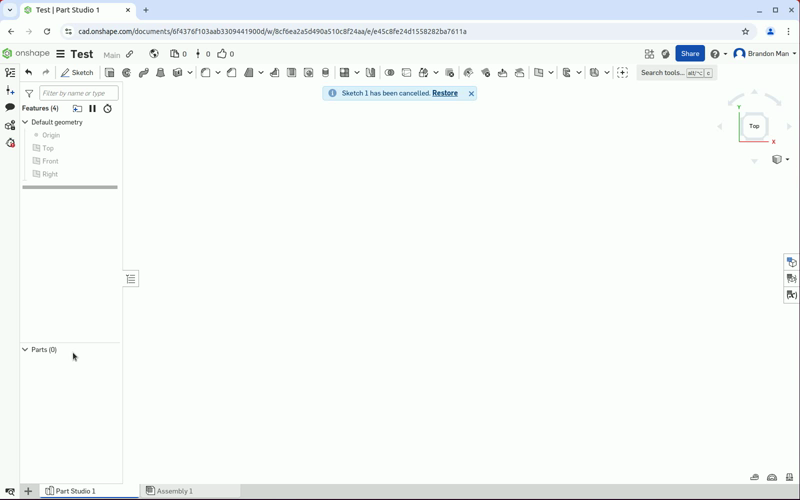
key(shift+p)
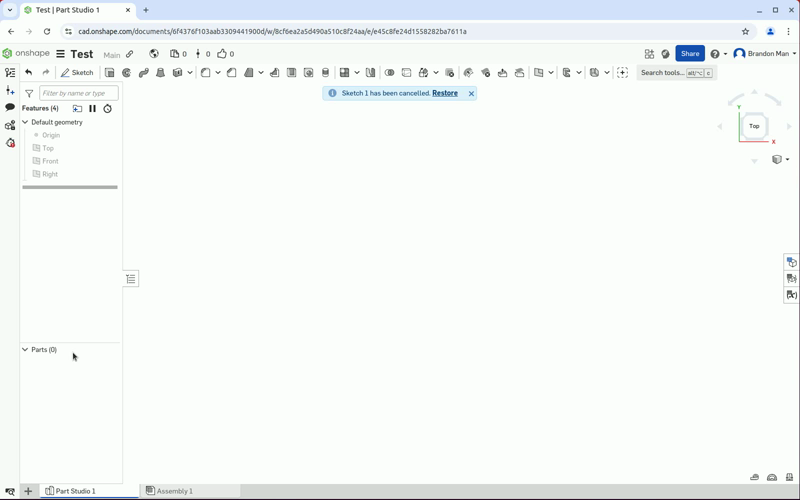
key(space)
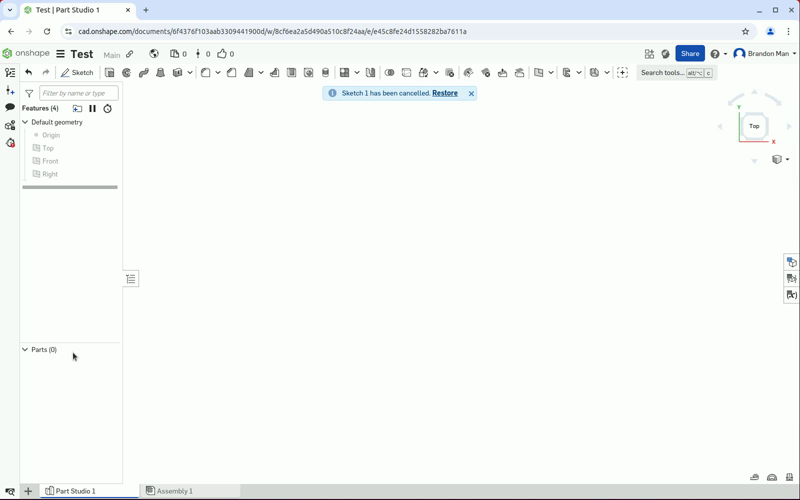
key_down(shift)
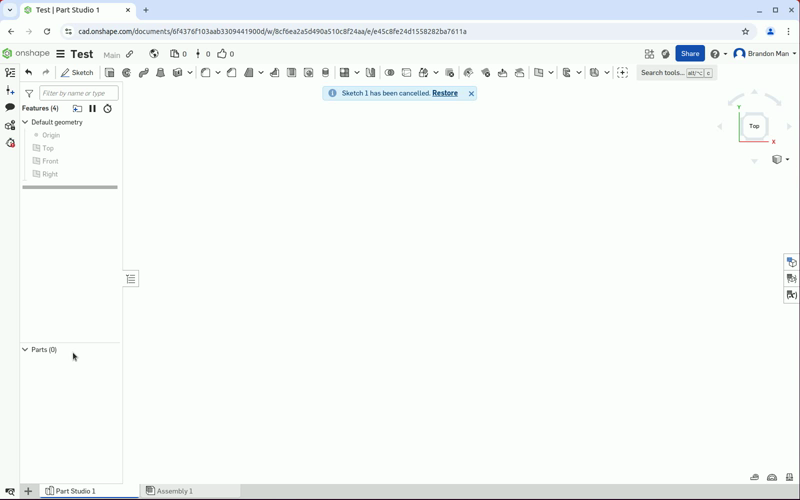
key(up)
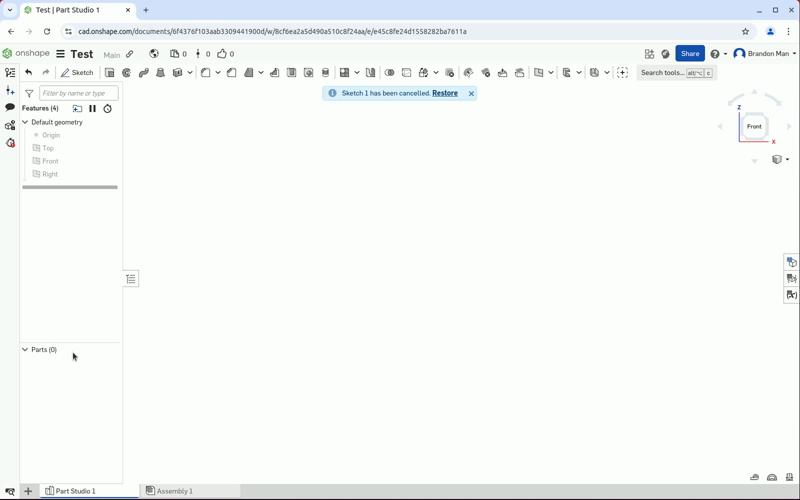
key_up(shift)
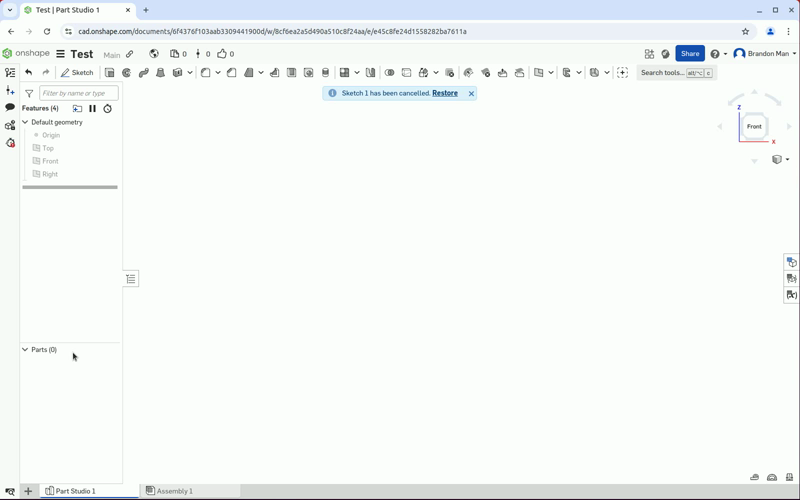
mouse_move(73, 352)
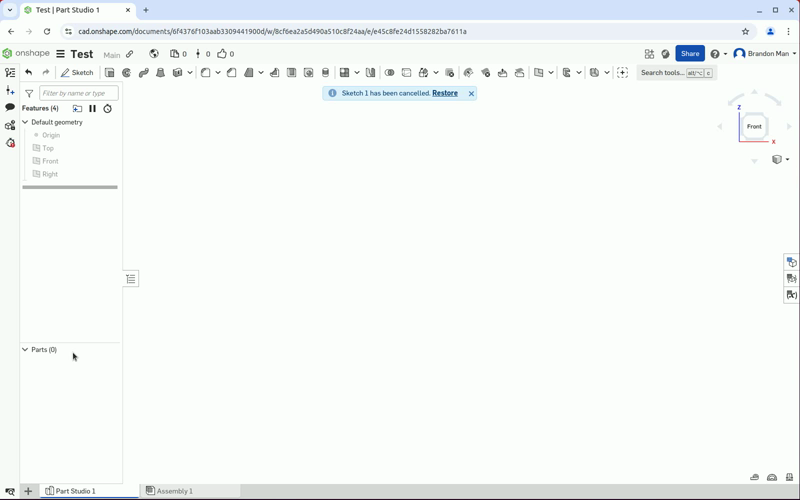
key(shift+y)
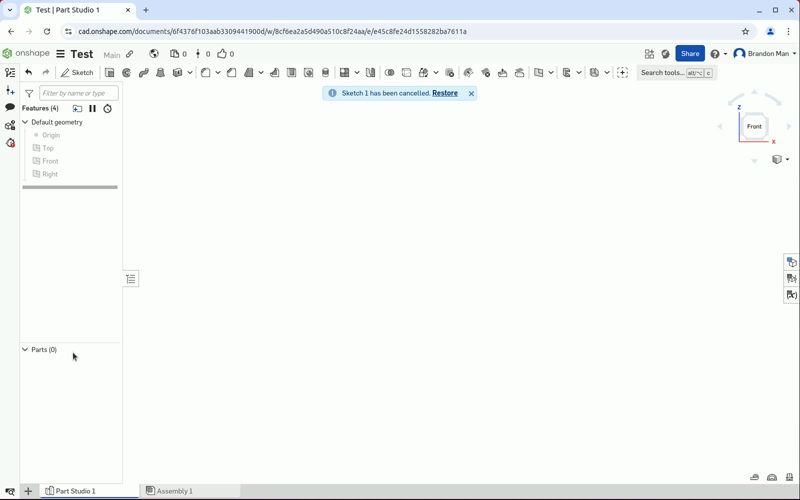
key(shift+s)
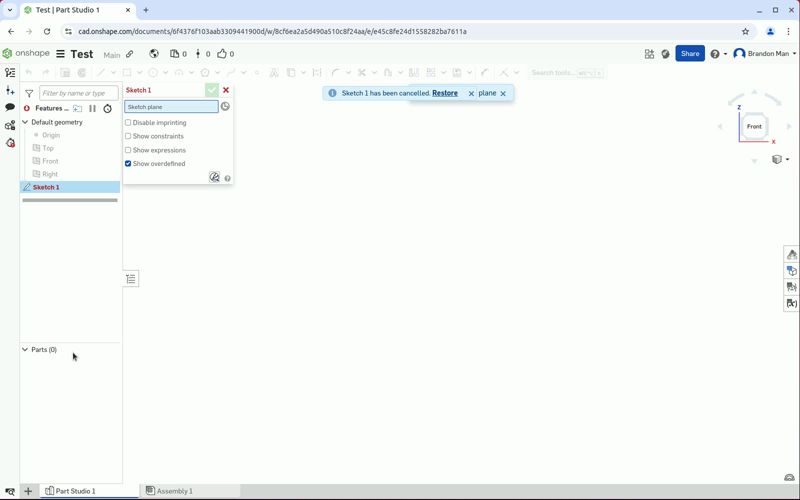
mouse_move(73, 163)
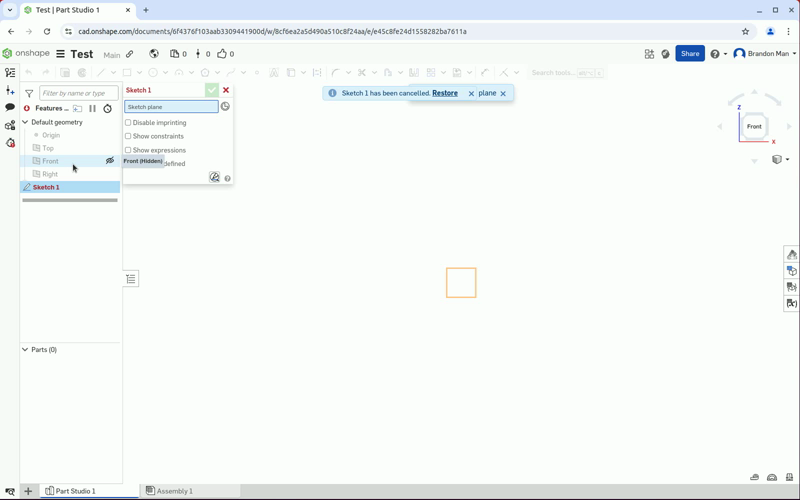
click(73, 163)
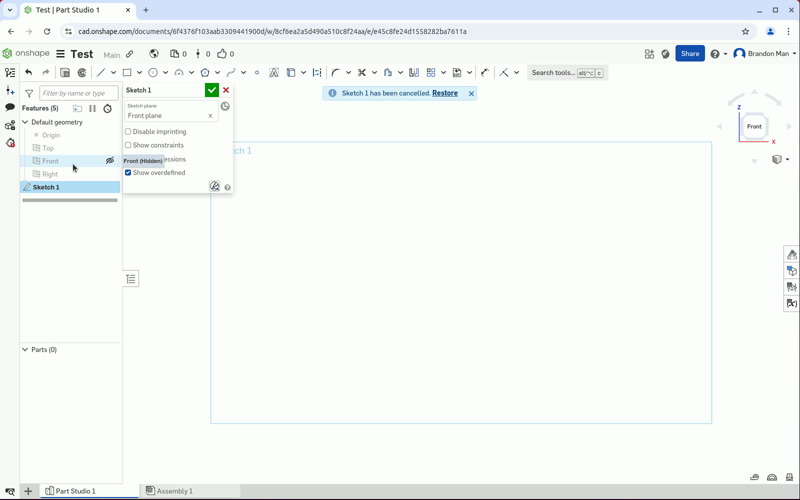
mouse_move(73, 352)
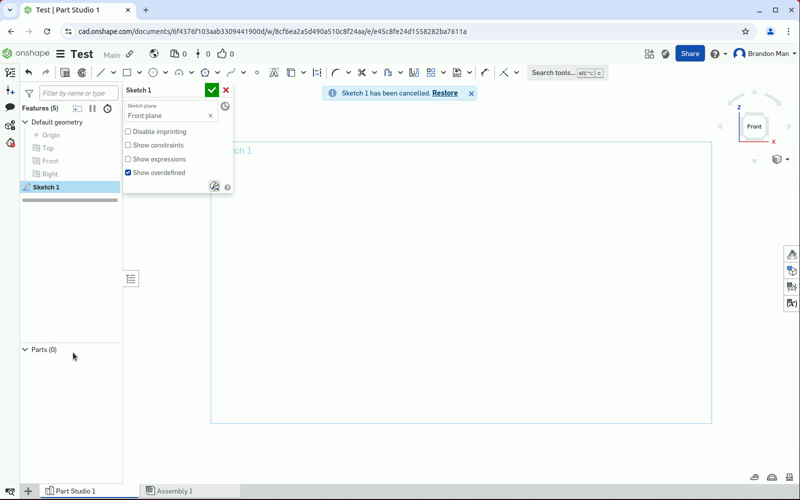
key(y)
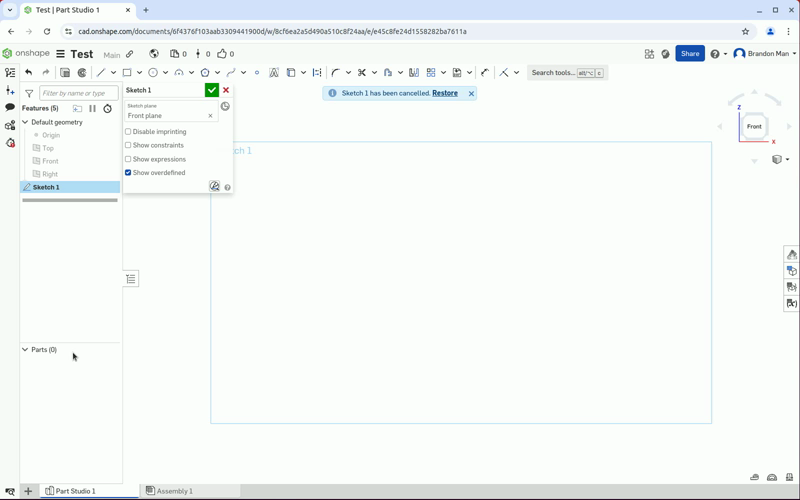
key(l)
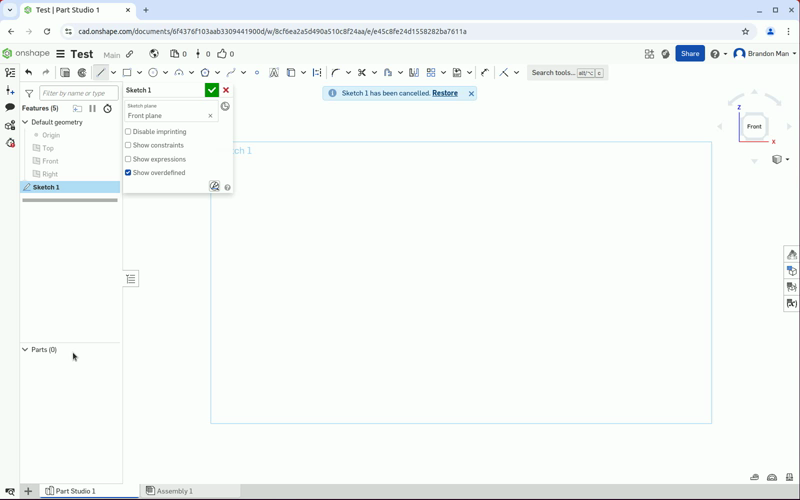
key_down(shift)
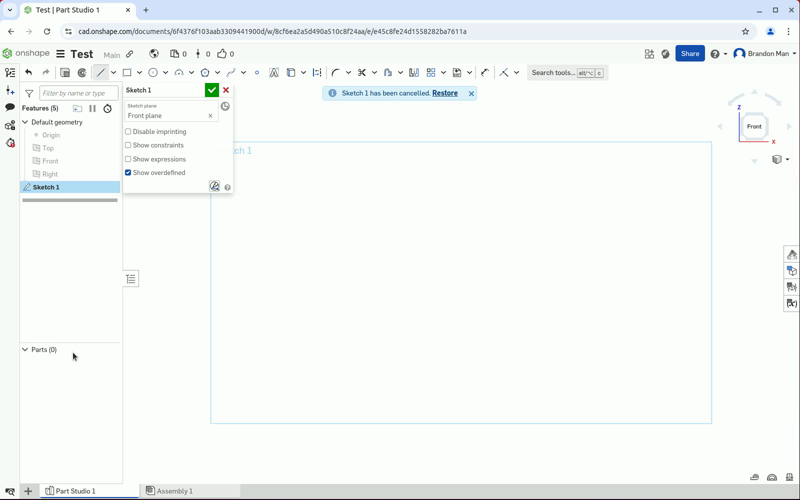
mouse_move(393, 315)
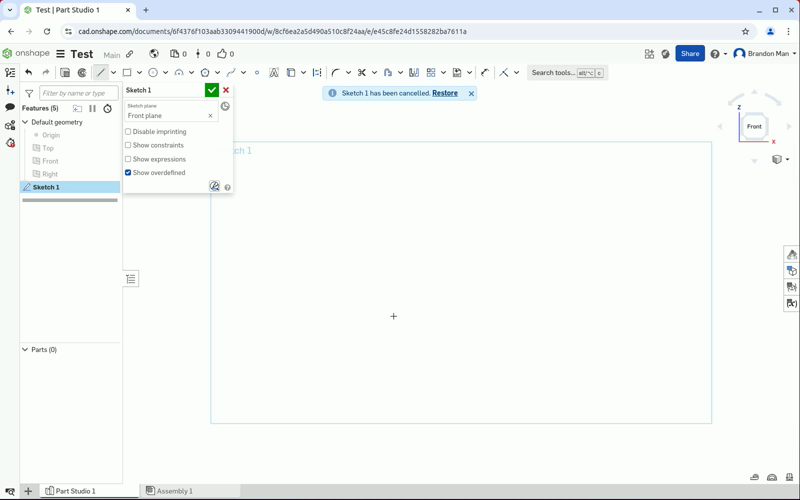
click(393, 315)
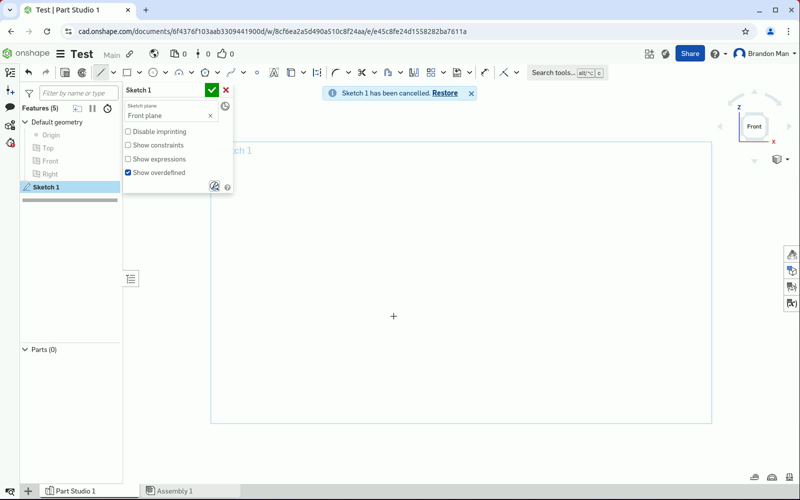
key_up(shift)
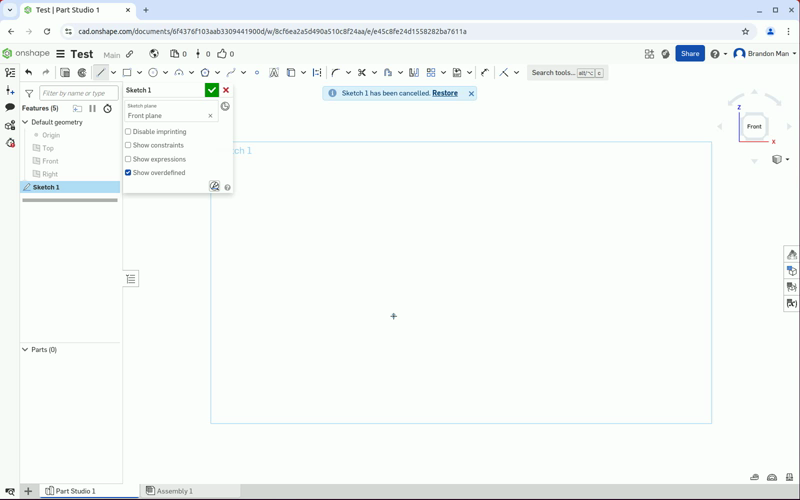
key_down(shift)
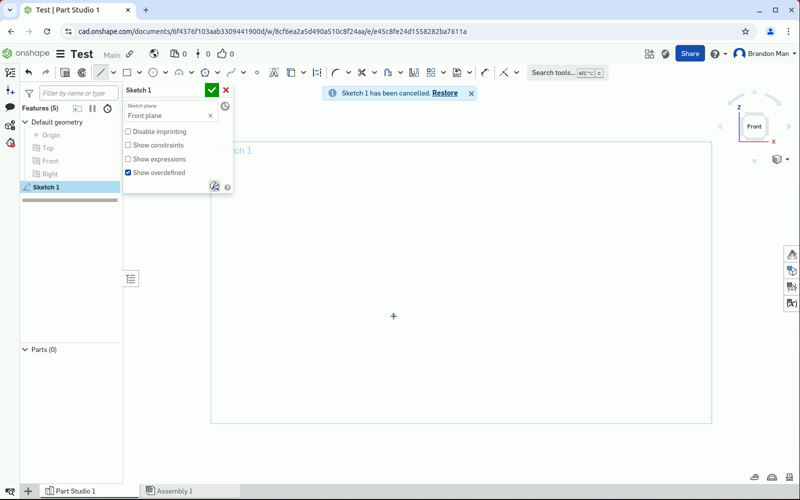
mouse_move(510, 315)
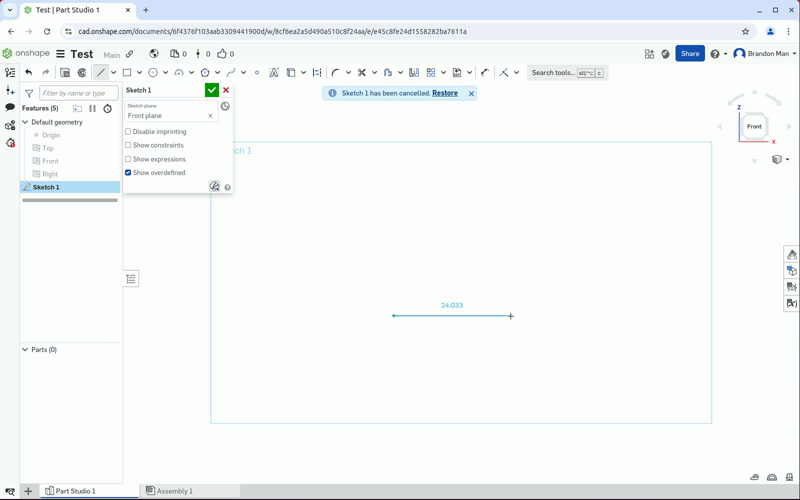
click(510, 315)
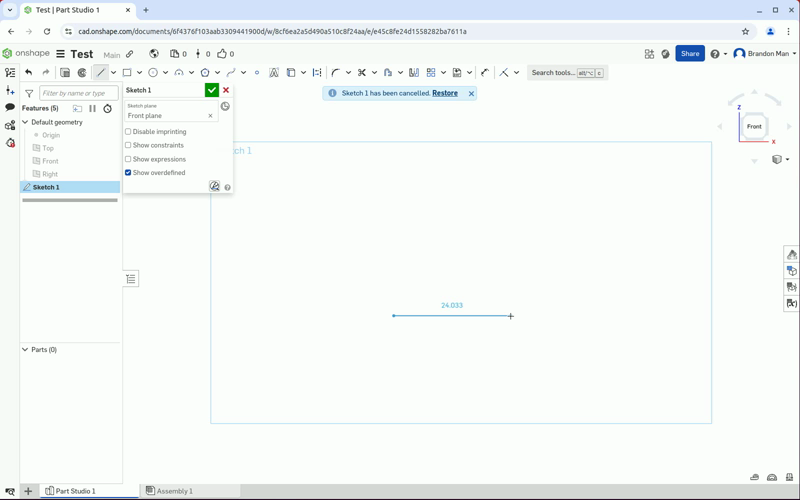
key_up(shift)
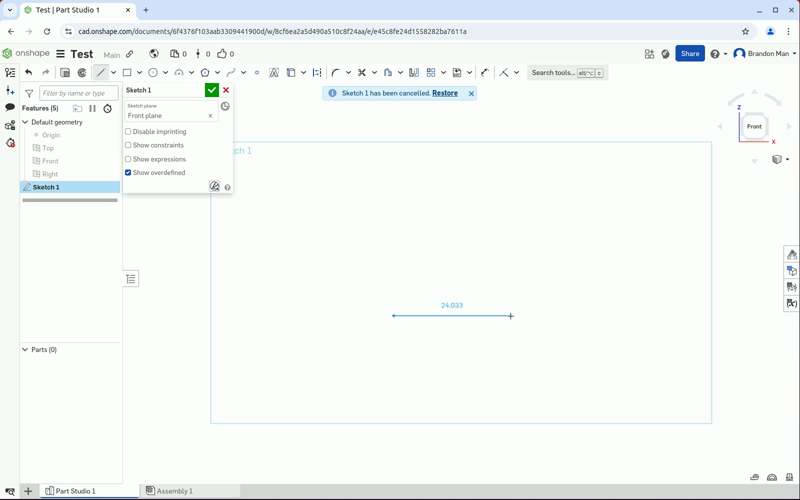
key_down(shift)
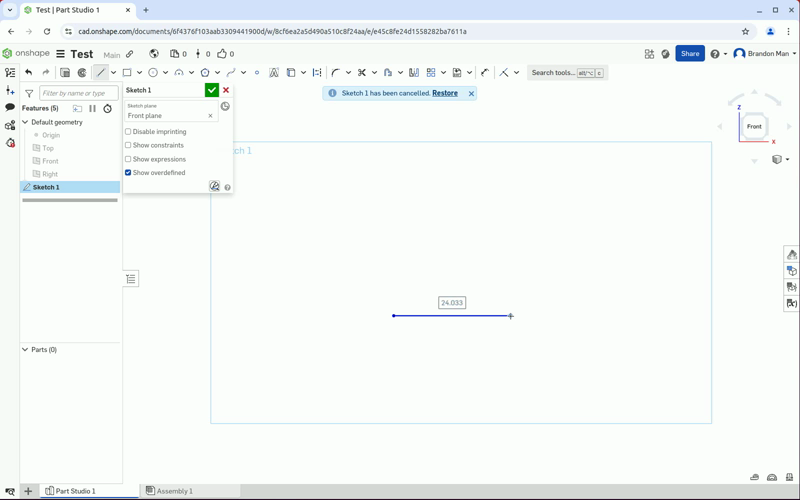
mouse_move(510, 255)
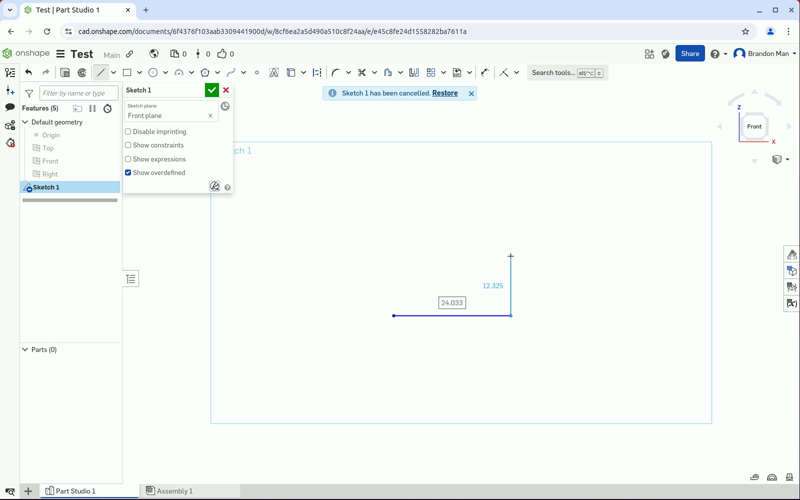
click(510, 255)
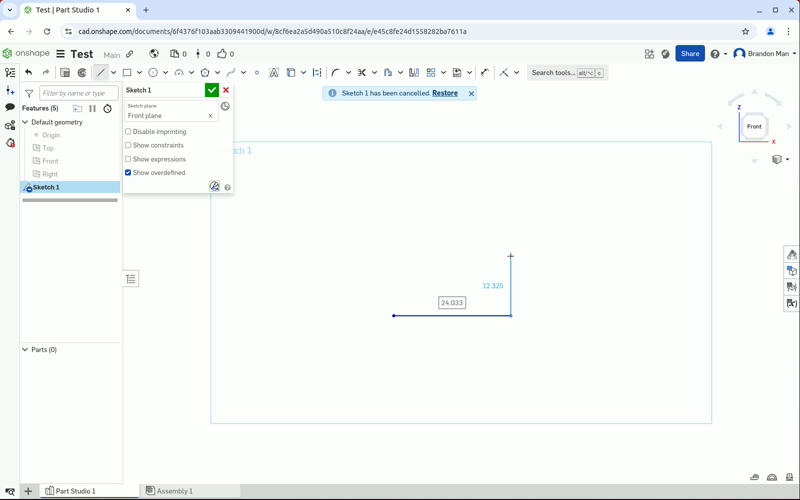
key_up(shift)
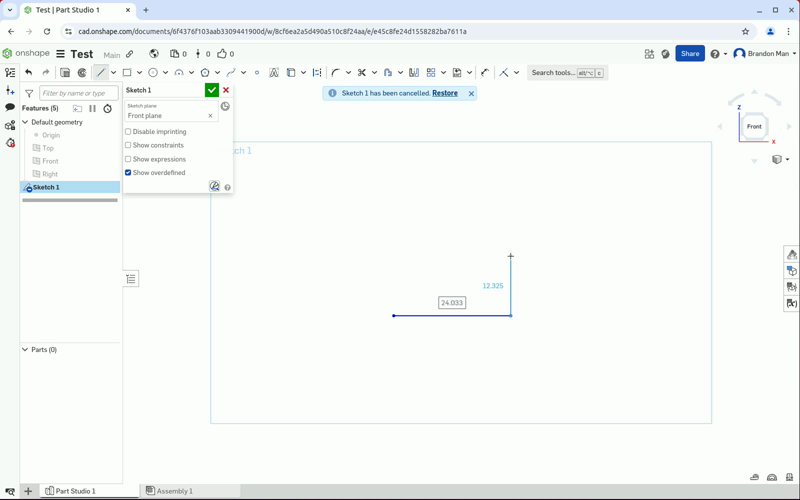
key_down(shift)
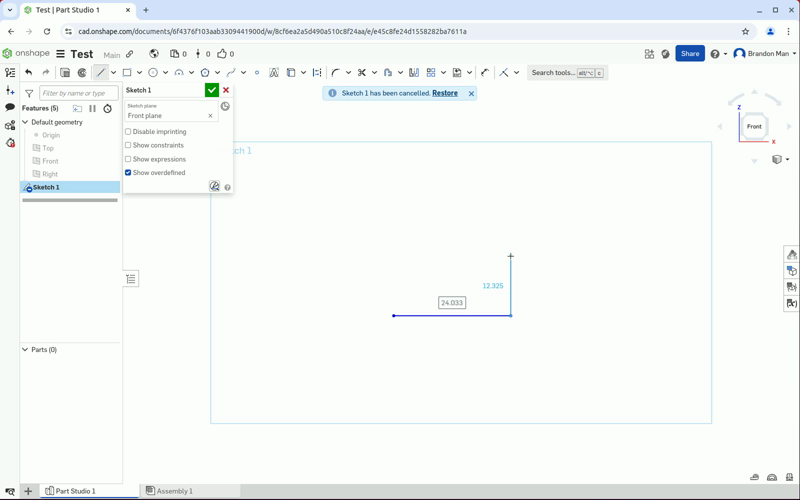
mouse_move(572, 255)
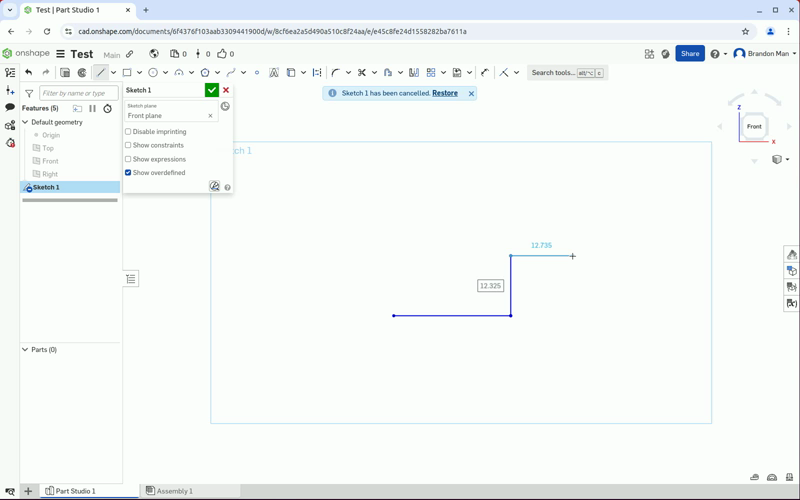
click(572, 255)
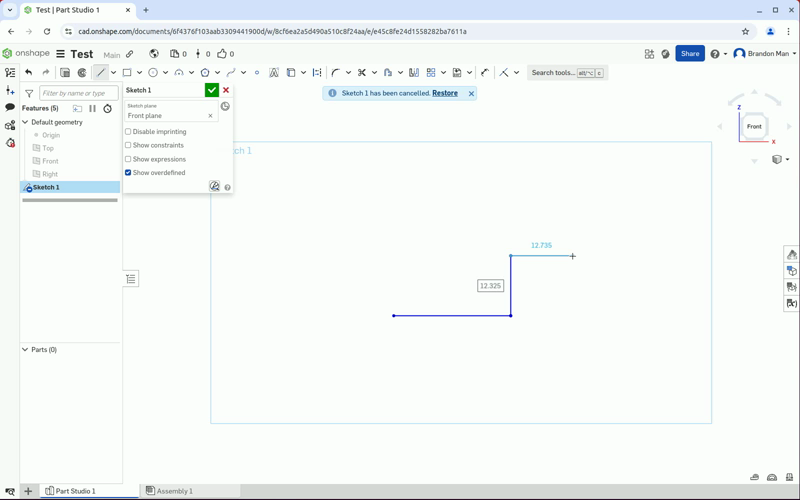
key_up(shift)
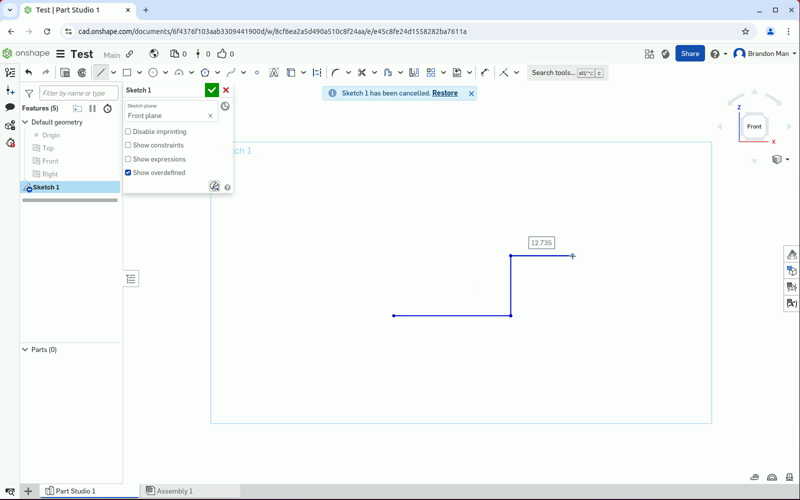
key_down(shift)
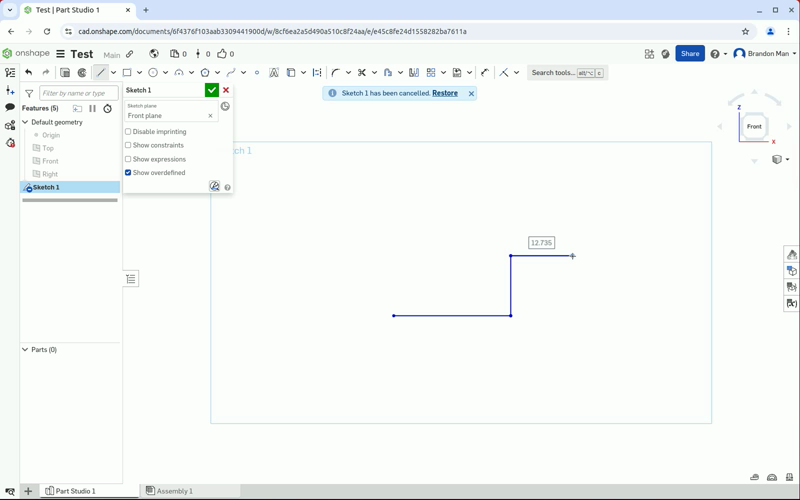
mouse_move(572, 193)
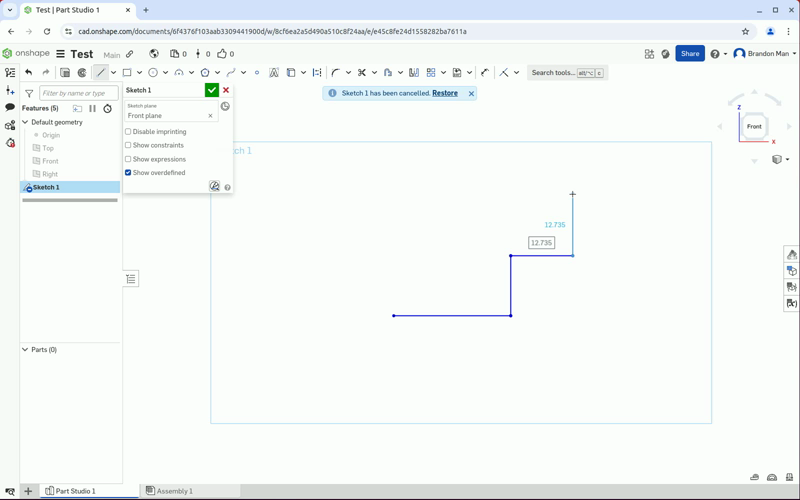
click(572, 193)
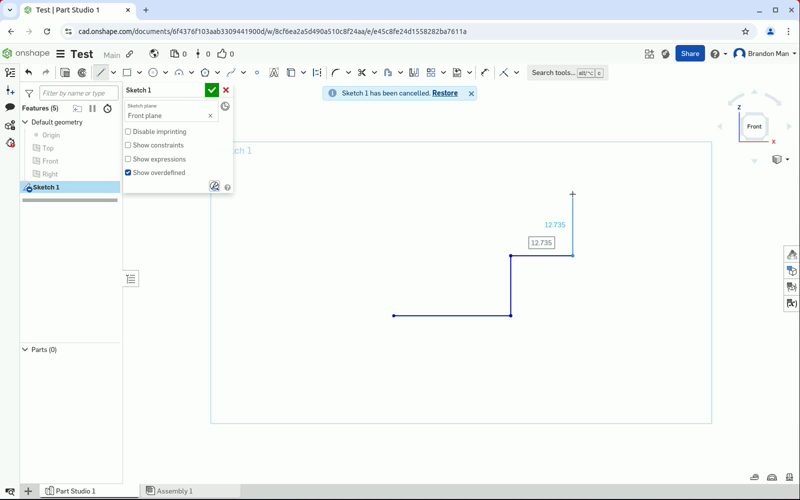
key_up(shift)
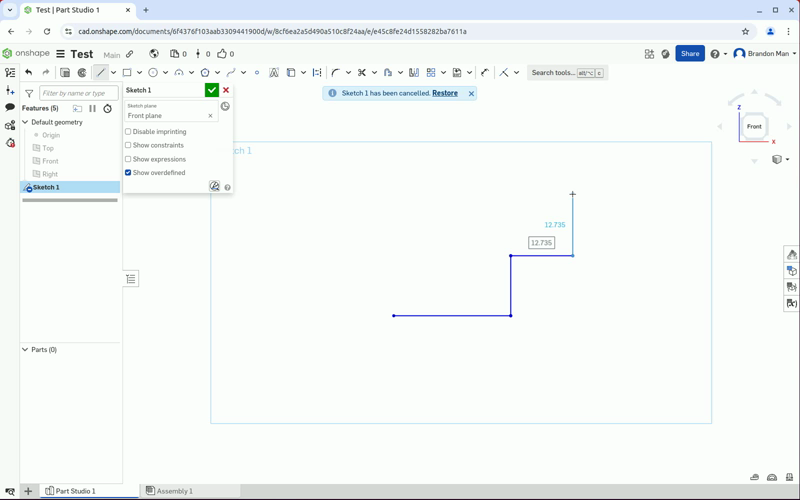
key_down(shift)
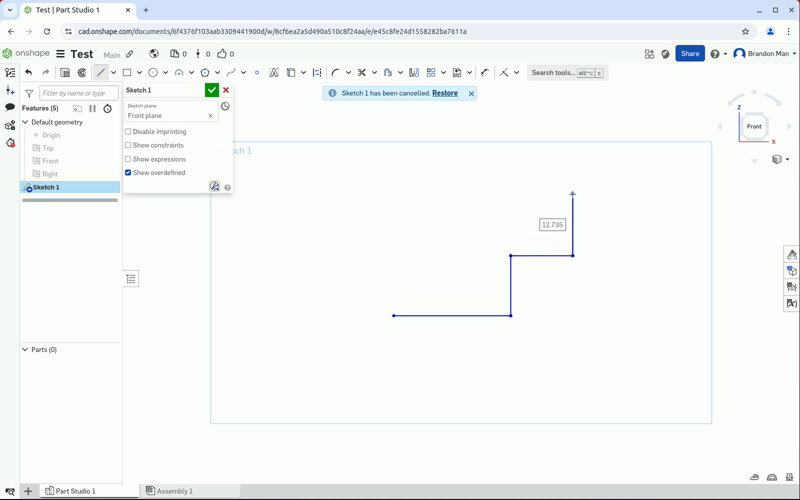
mouse_move(393, 195)
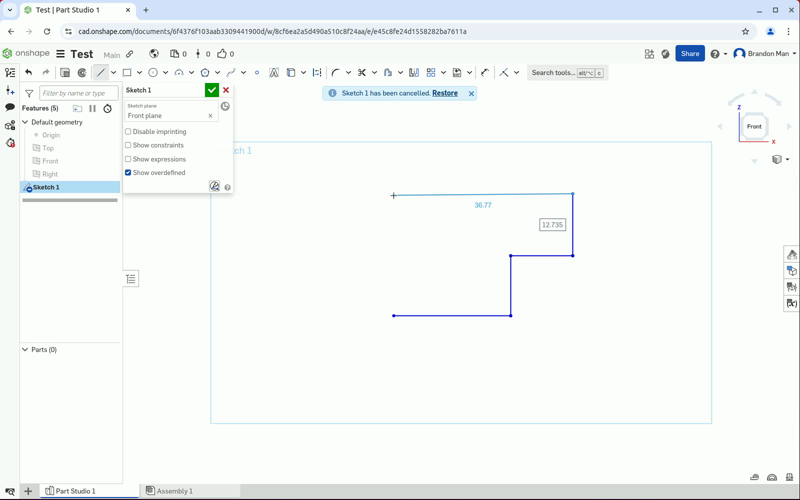
click(393, 195)
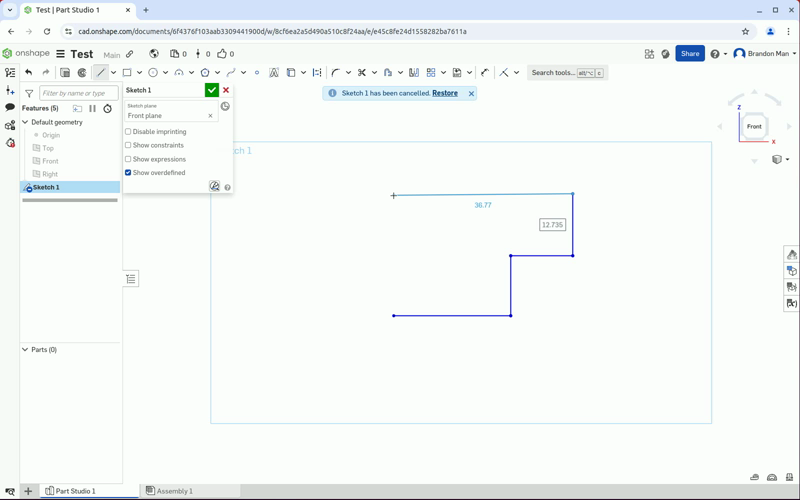
key_up(shift)
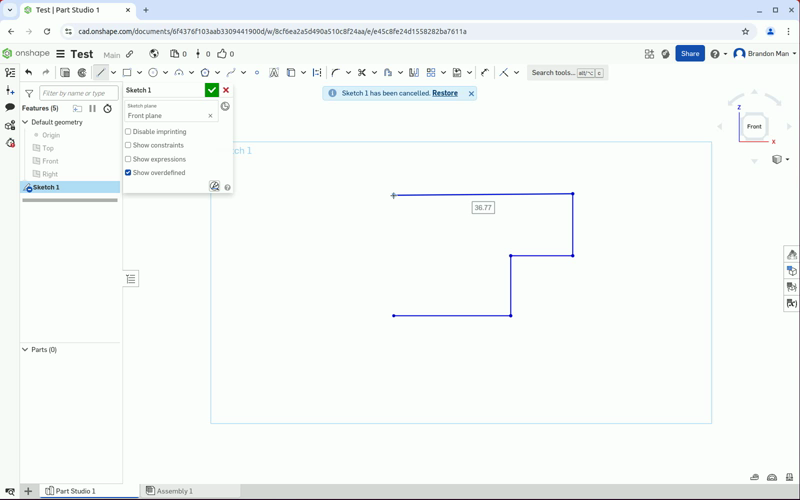
key_down(shift)
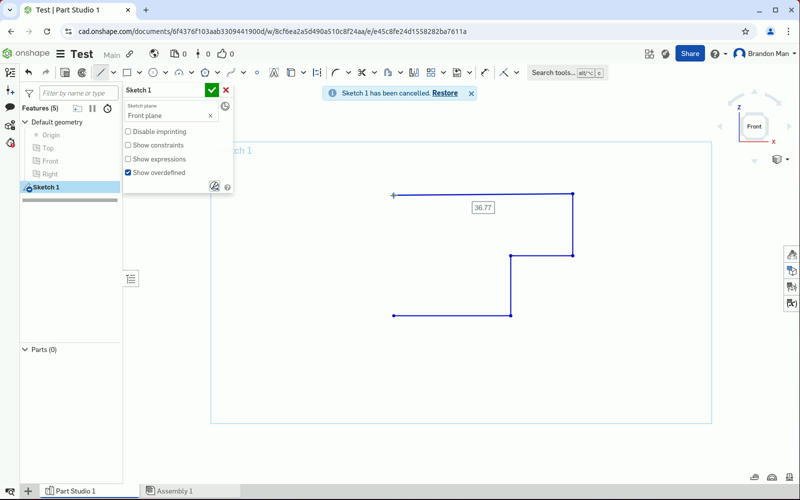
mouse_move(393, 315)
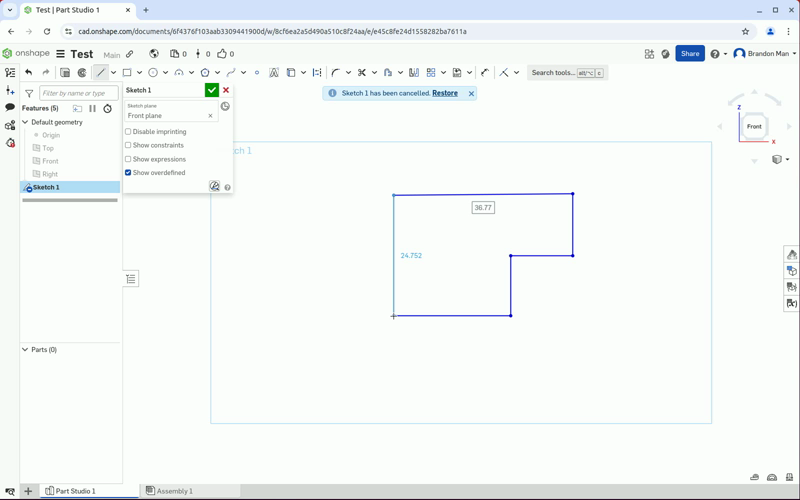
key_up(shift)
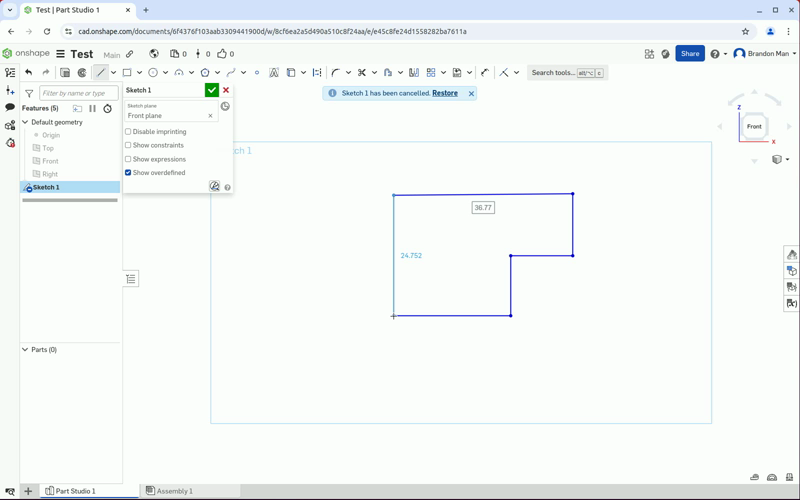
click(393, 315)
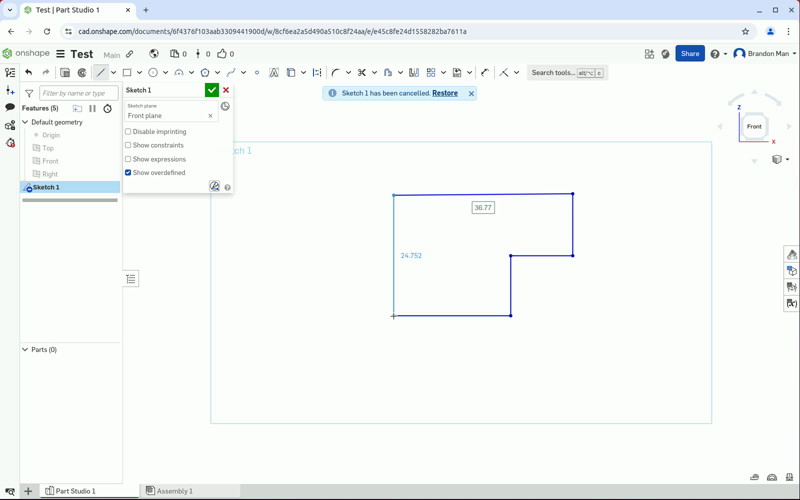
key(esc)
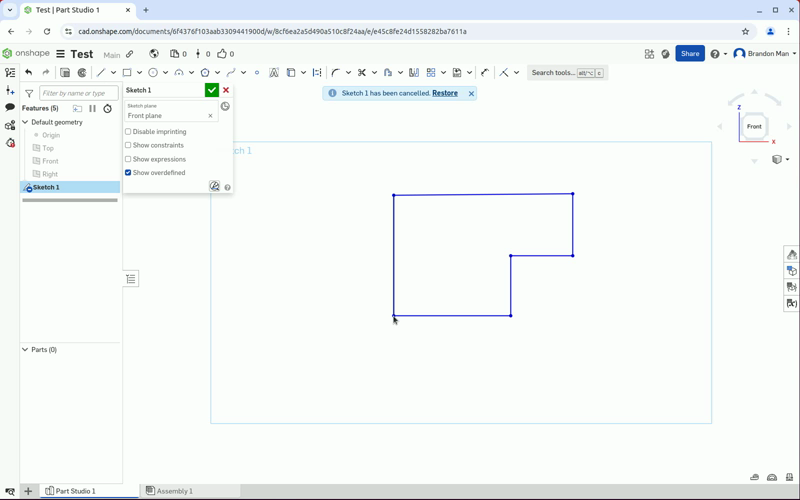
mouse_move(413, 249)
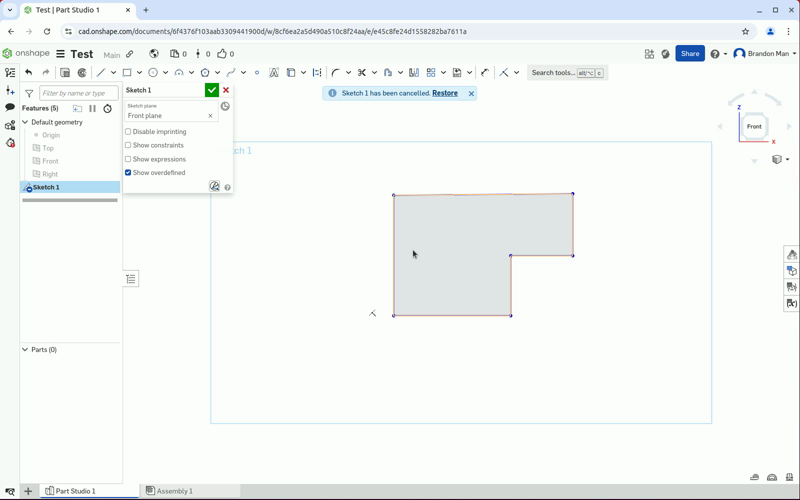
click(413, 249)
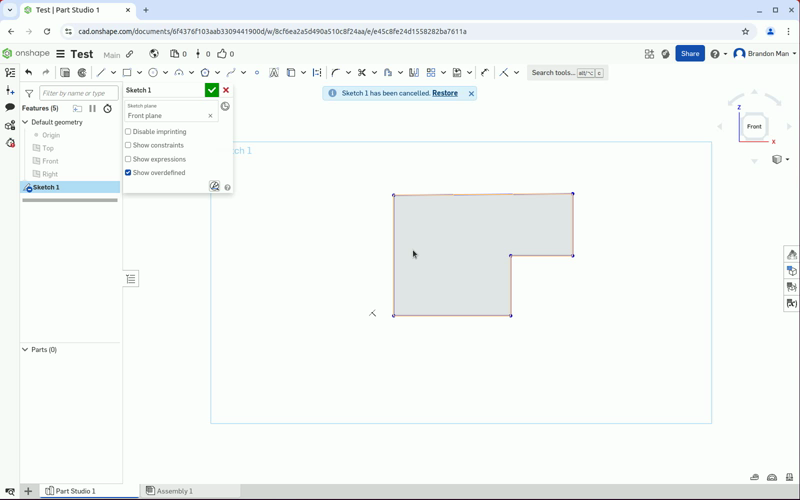
mouse_move(73, 352)
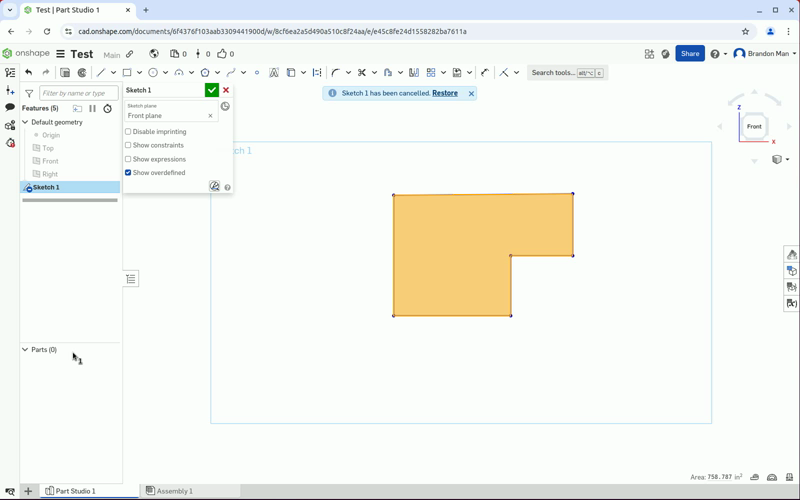
key(shift+y)
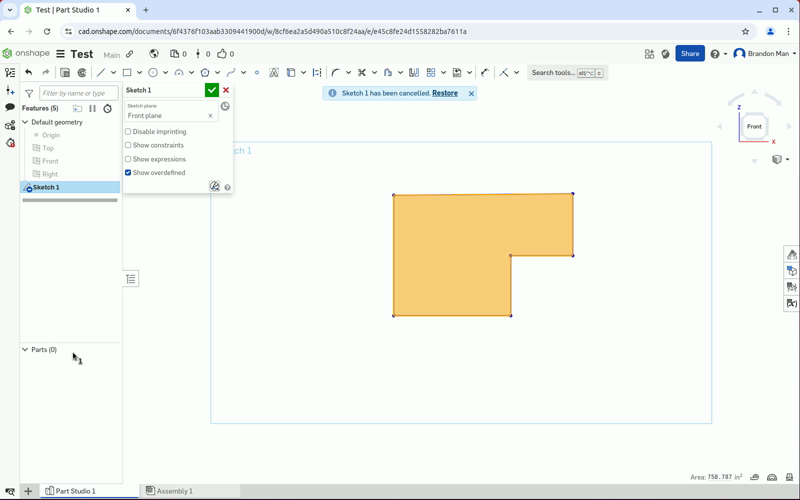
key(shift+e)
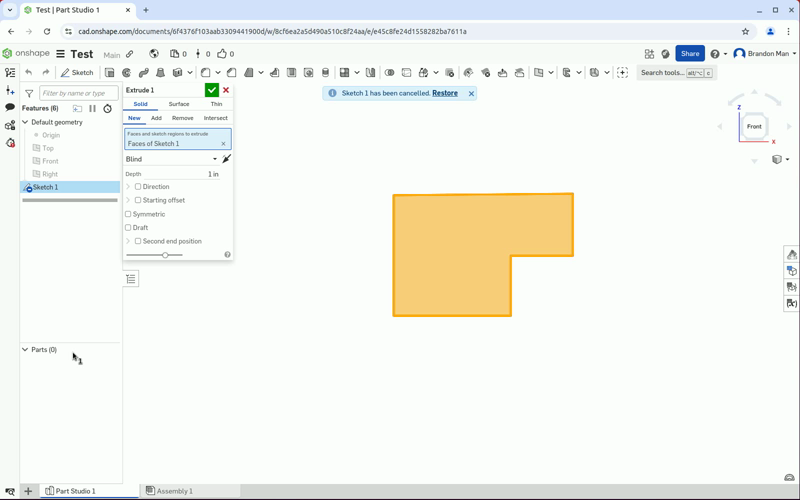
mouse_move(143, 106)
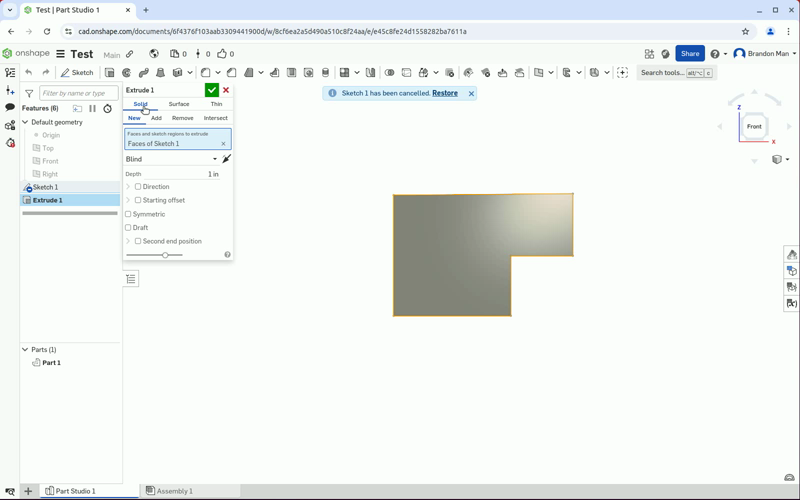
click(143, 106)
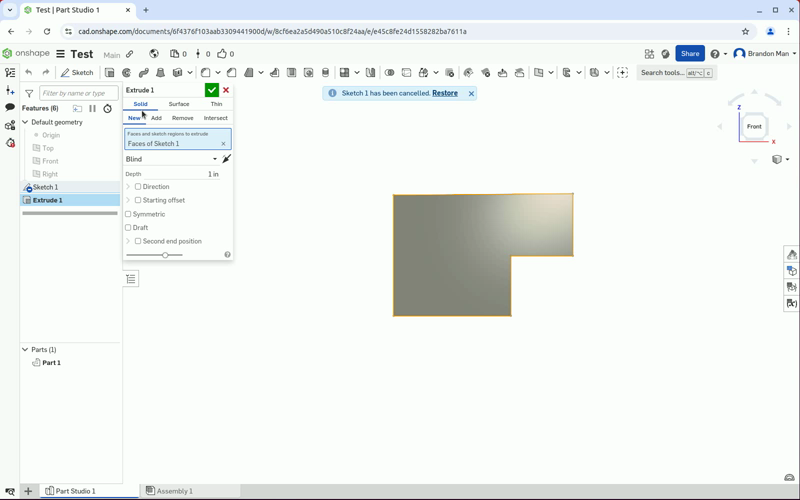
mouse_move(137, 120)
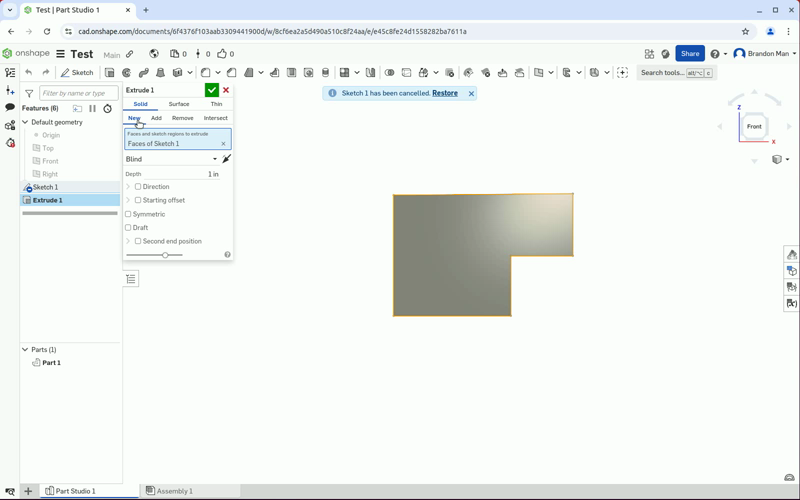
click(137, 120)
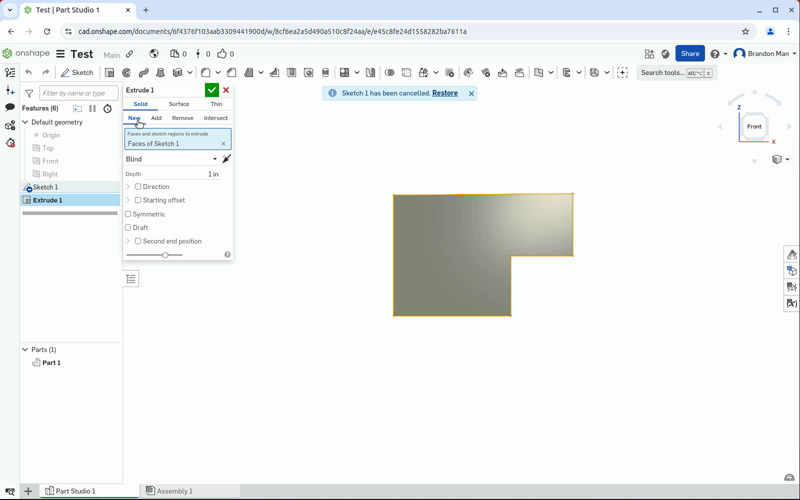
key(tab, 4)
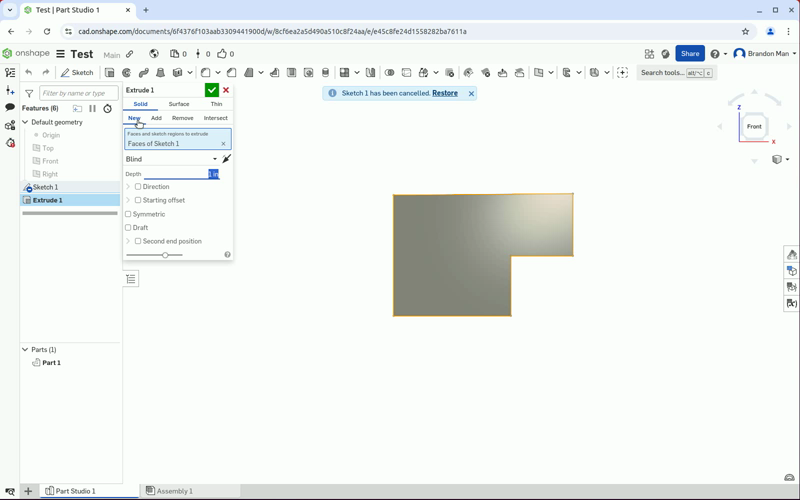
text(16.128)
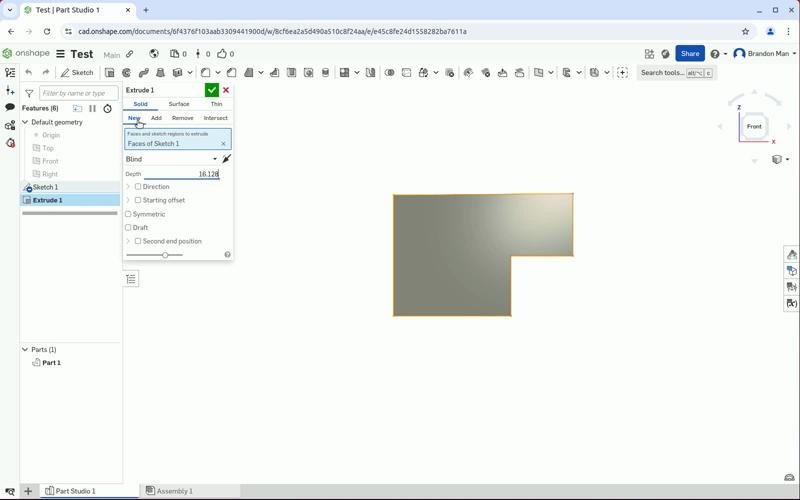
key(enter)
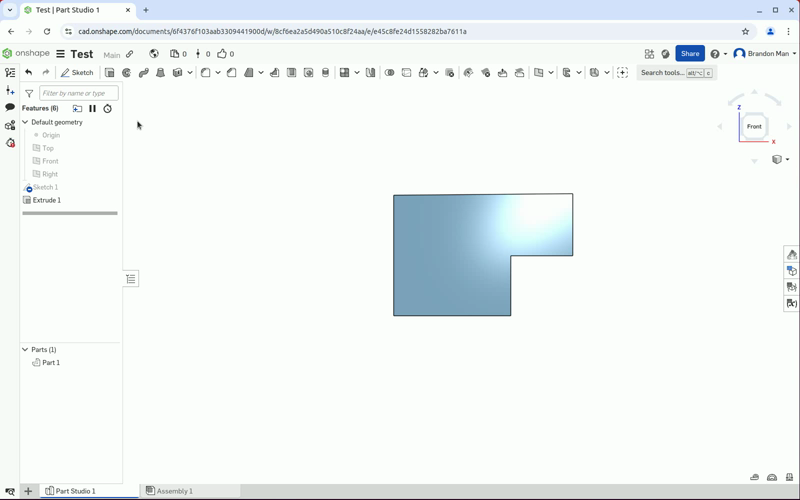
key(shift+h)
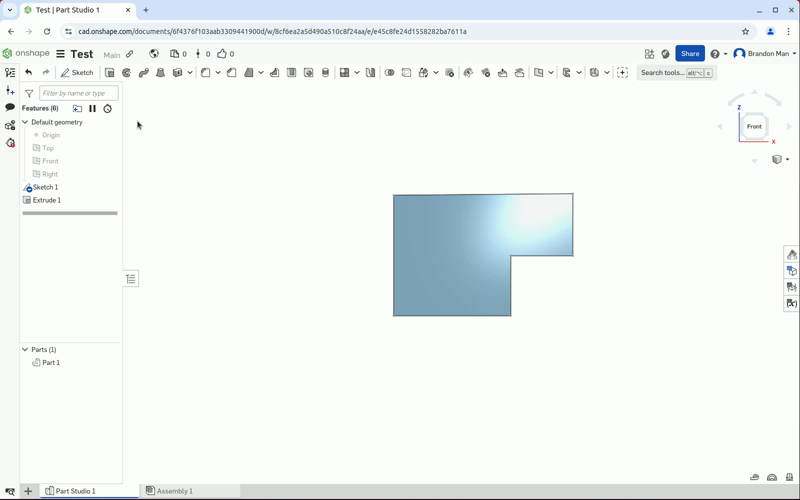
key(shift+h)
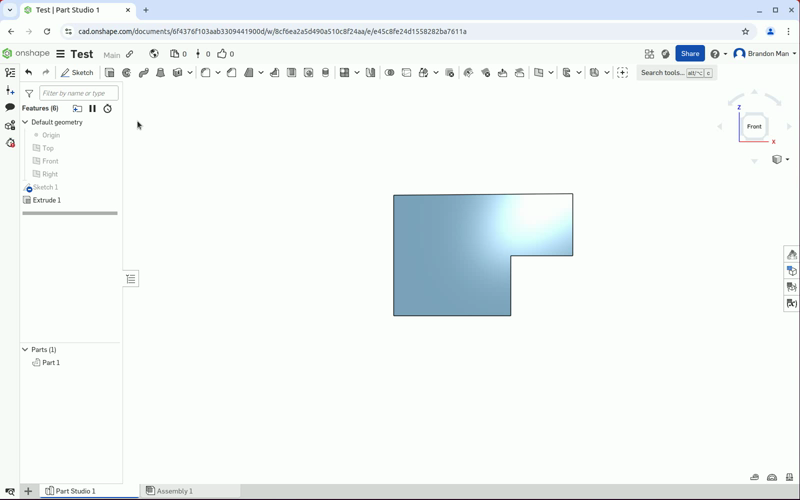
mouse_move(73, 189)
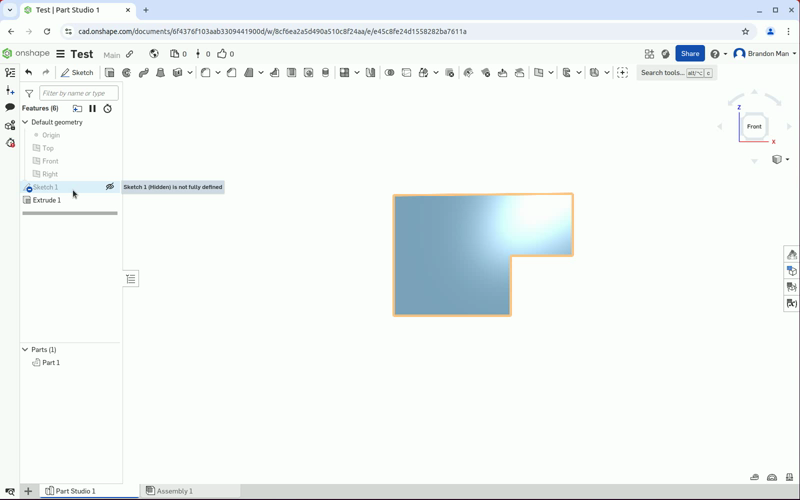
click(73, 189)
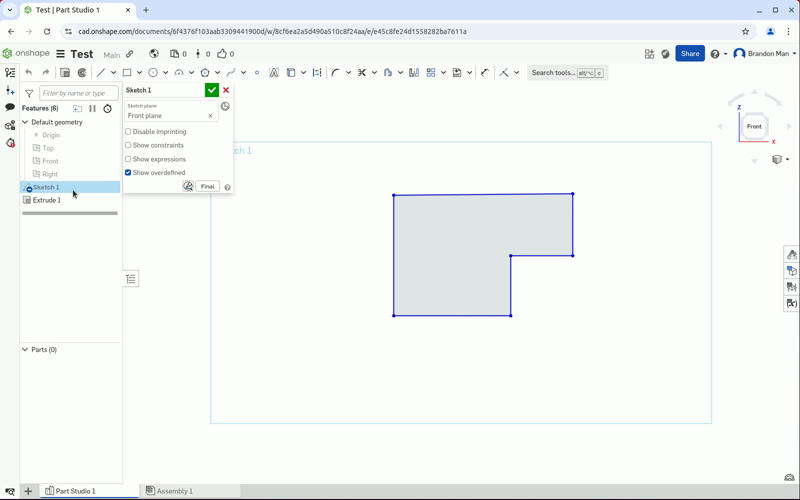
mouse_move(229, 92)
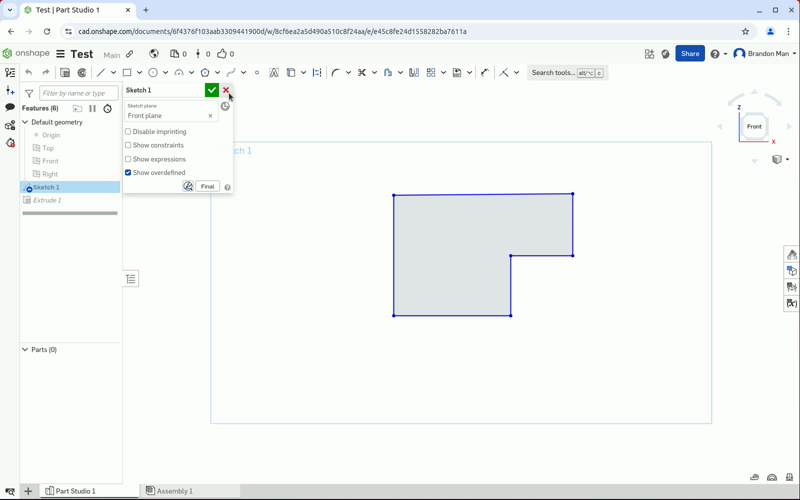
click(229, 92)
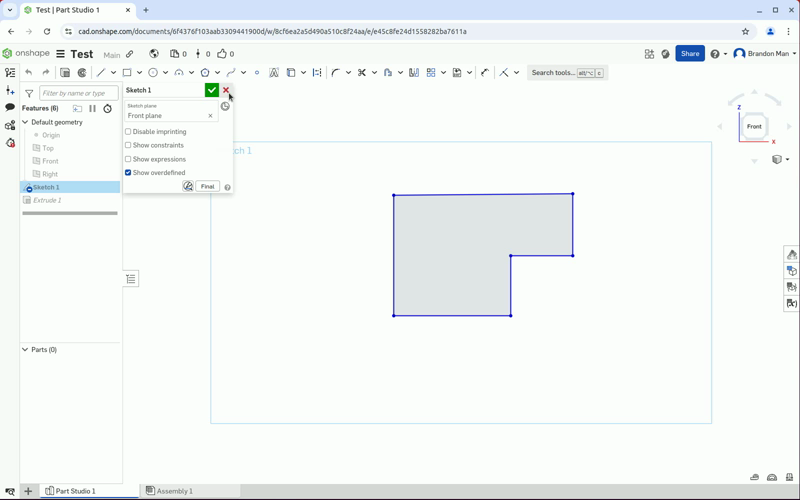
key(shift+s)
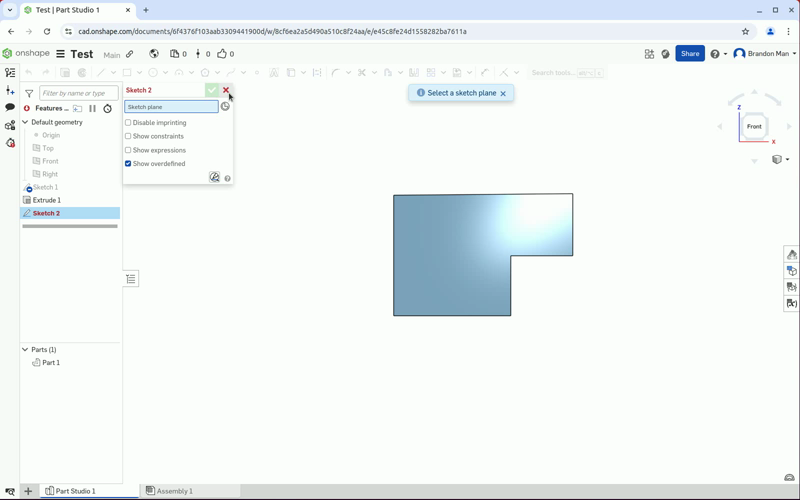
mouse_move(73, 163)
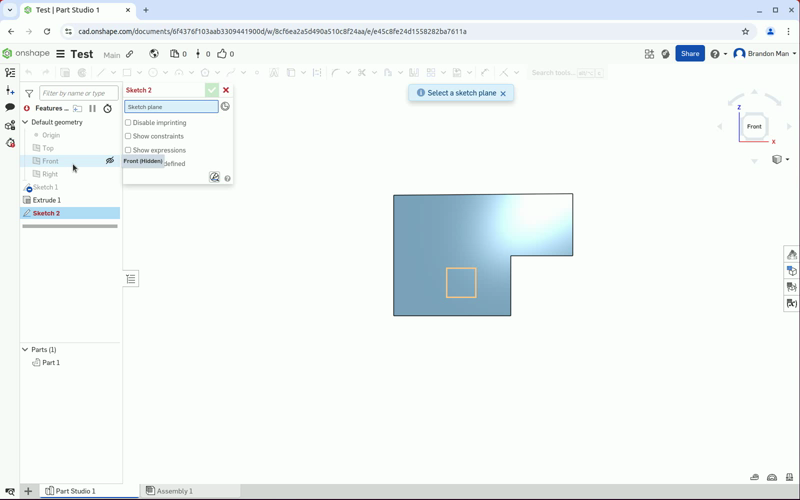
click(73, 163)
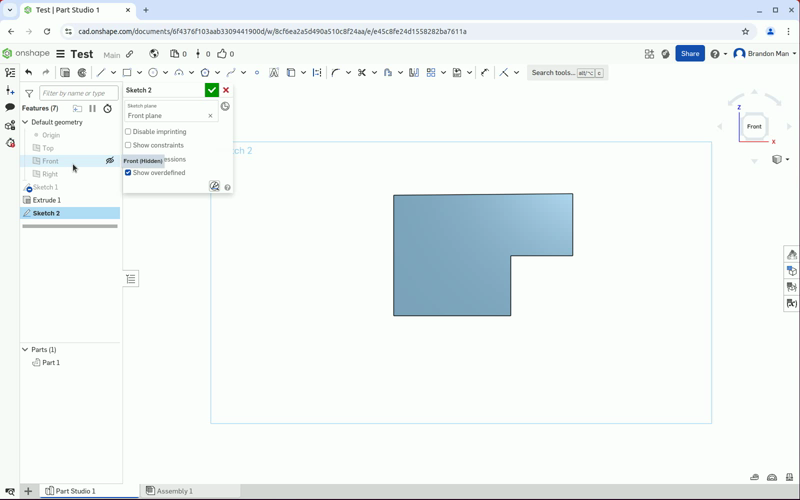
mouse_move(73, 352)
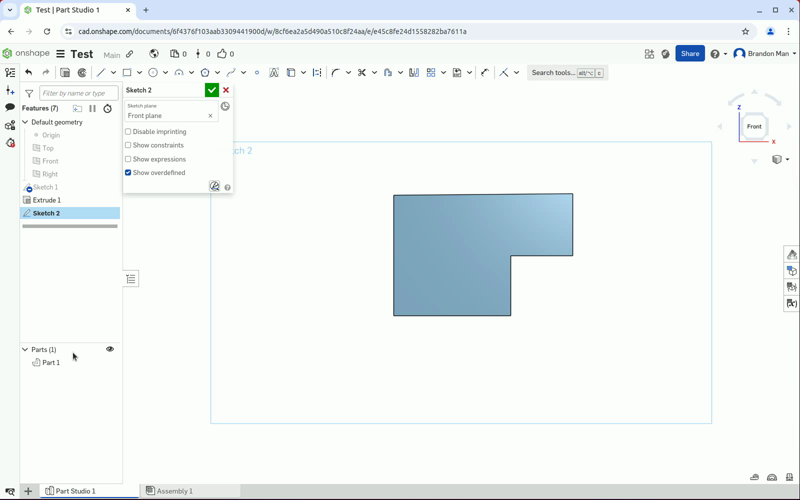
key(y)
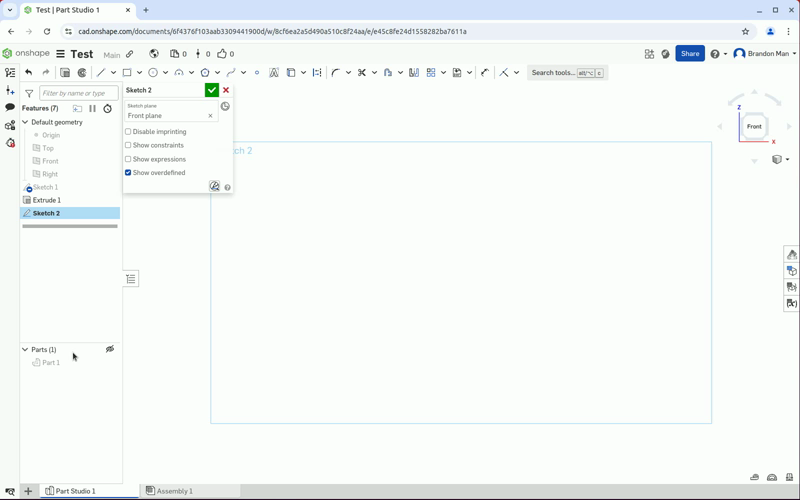
key(l)
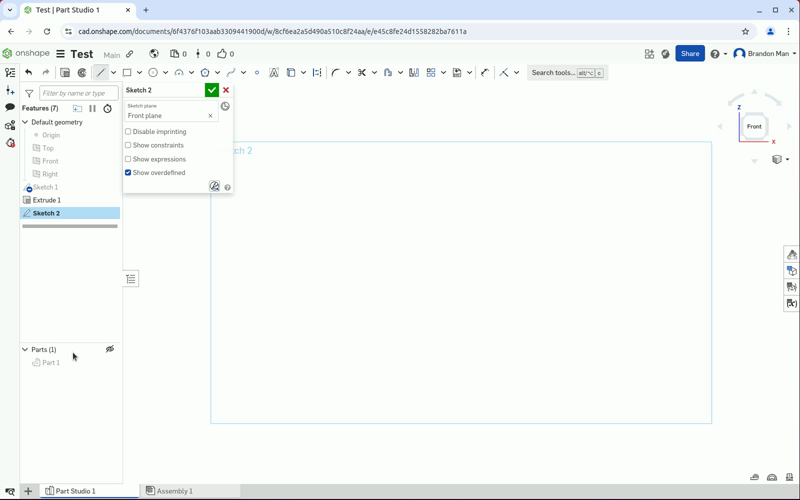
key_down(shift)
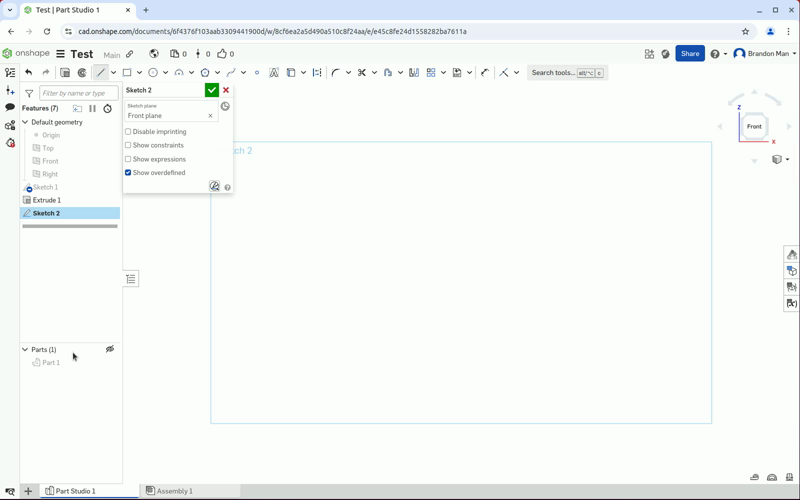
mouse_move(392, 314)
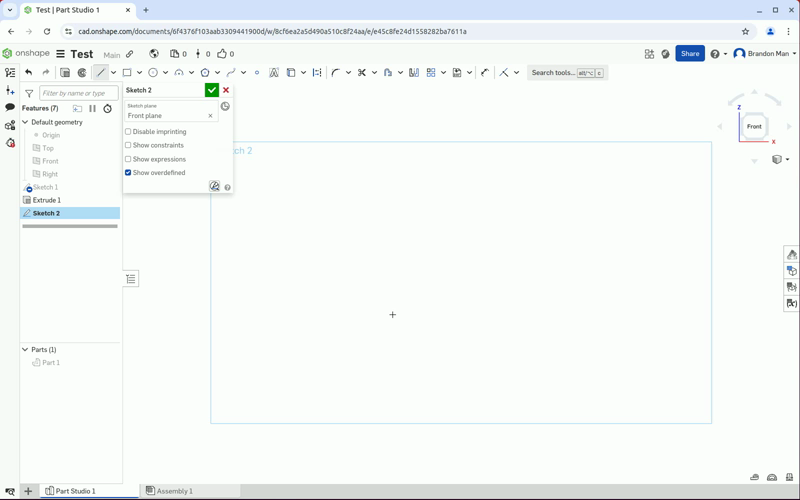
click(392, 314)
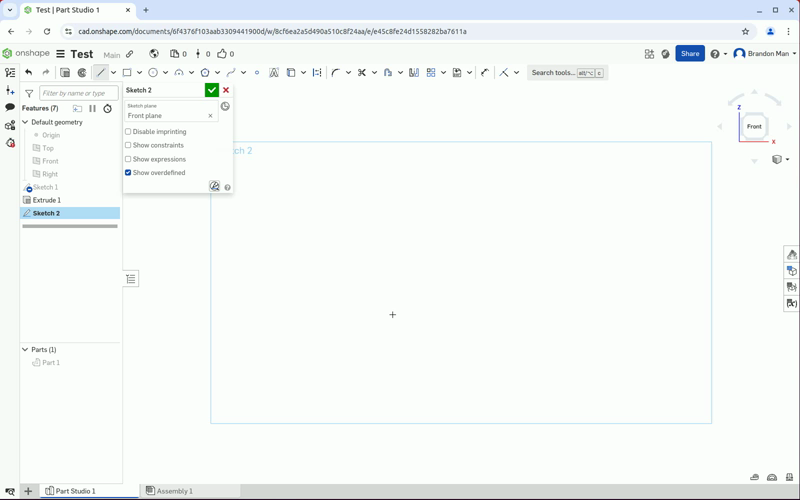
key_up(shift)
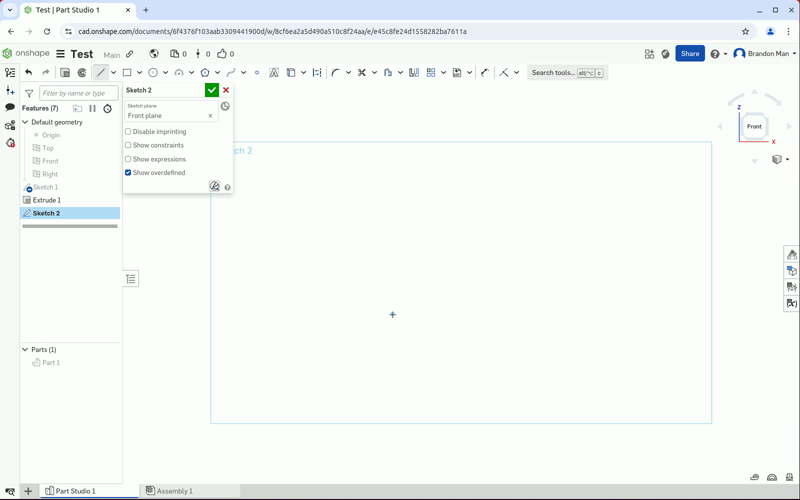
key_down(shift)
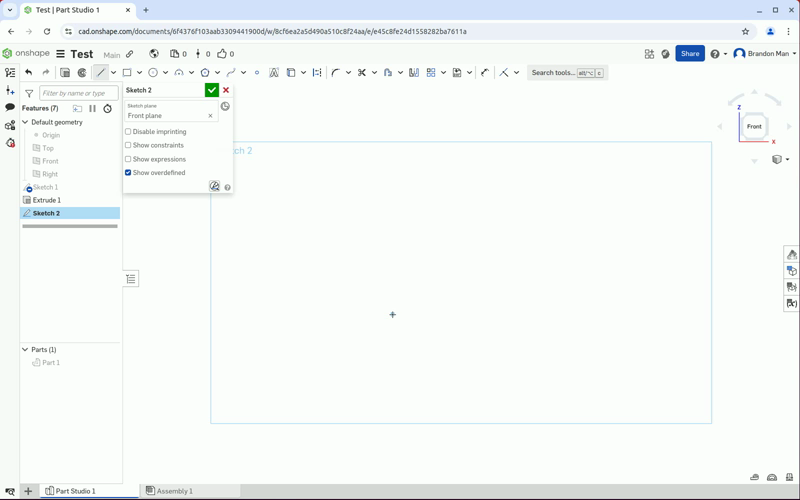
mouse_move(454, 314)
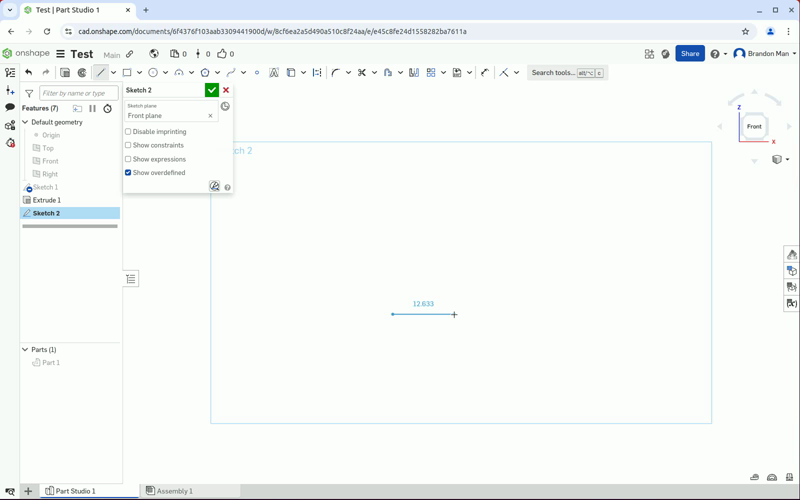
click(454, 314)
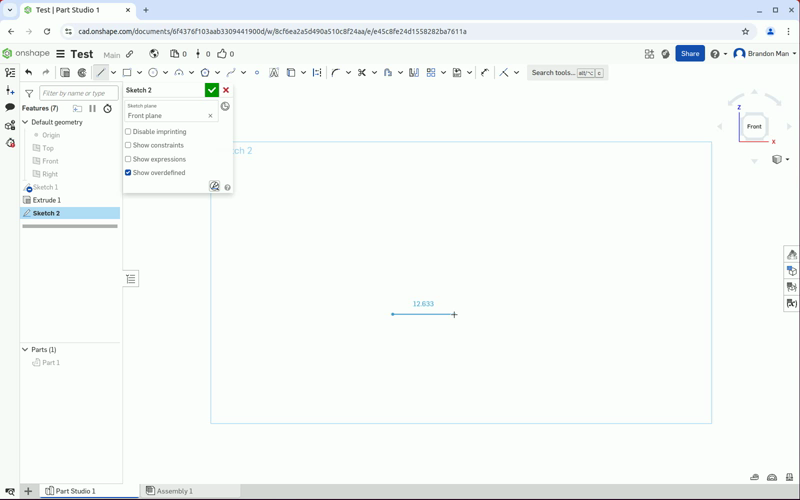
key_up(shift)
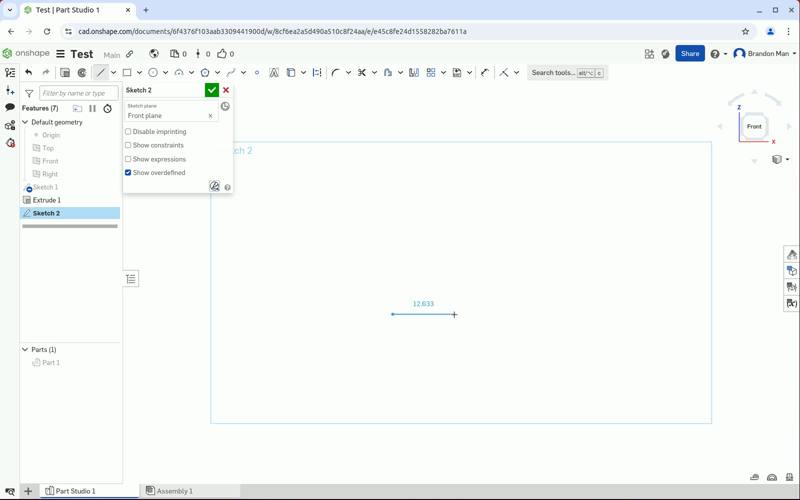
key_down(shift)
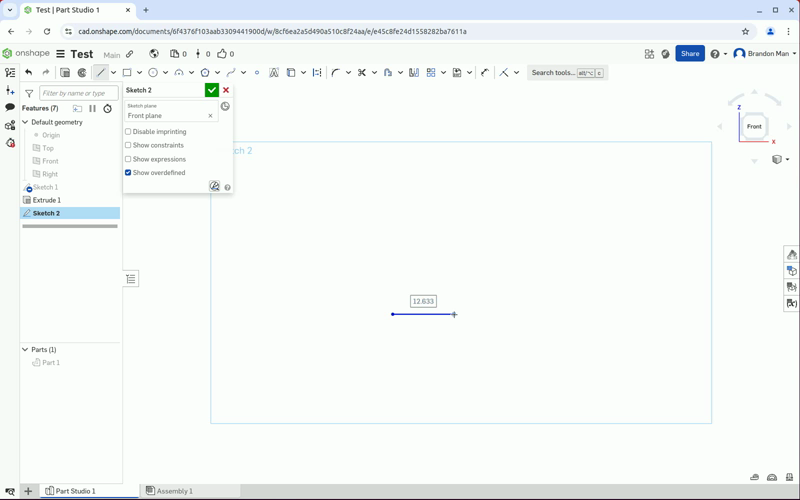
mouse_move(454, 253)
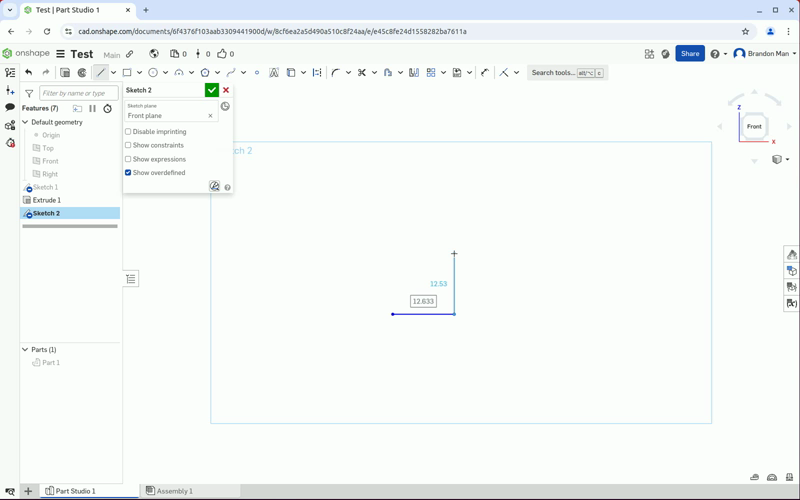
click(454, 253)
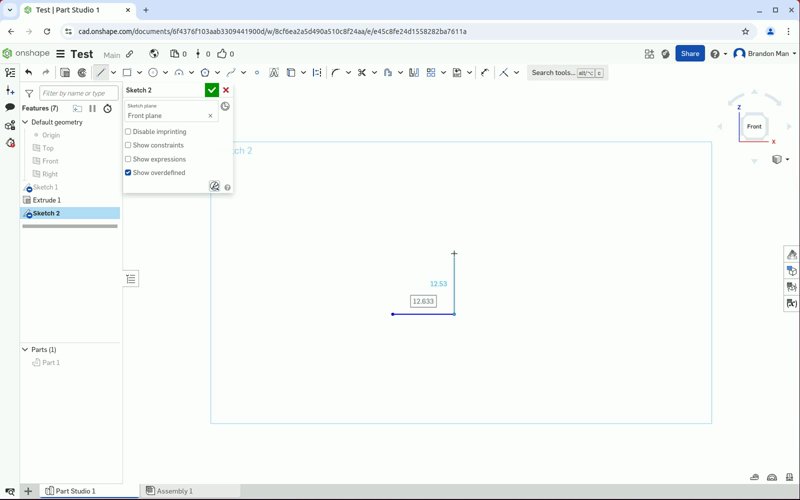
key_up(shift)
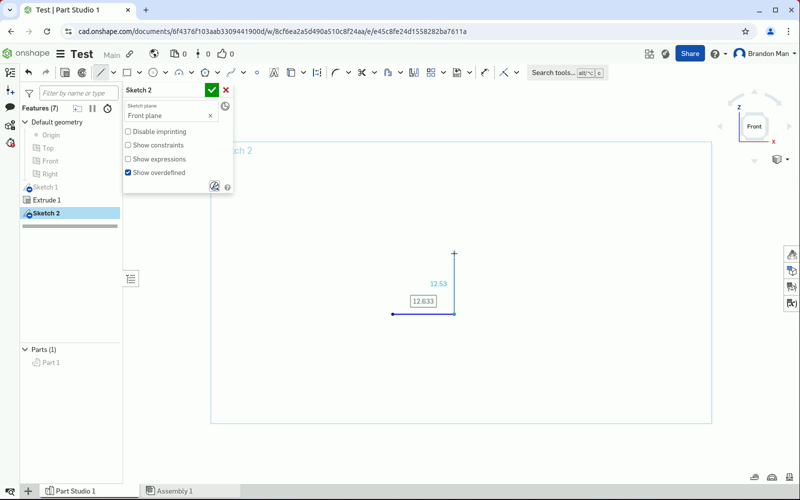
key_down(shift)
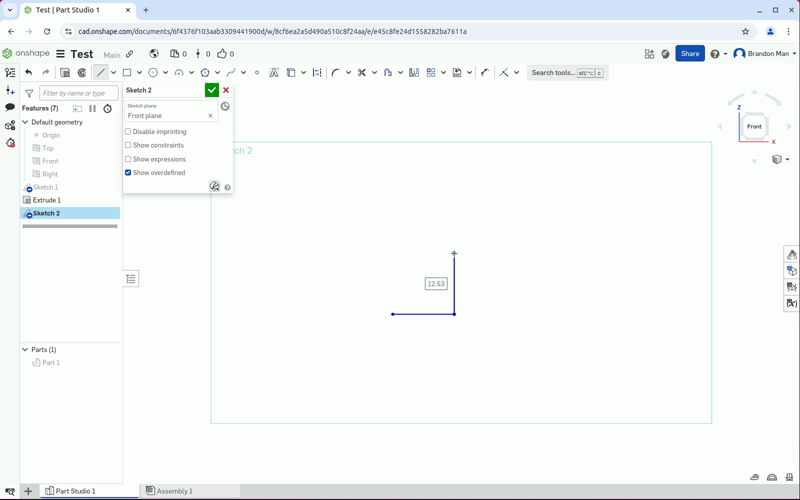
mouse_move(392, 253)
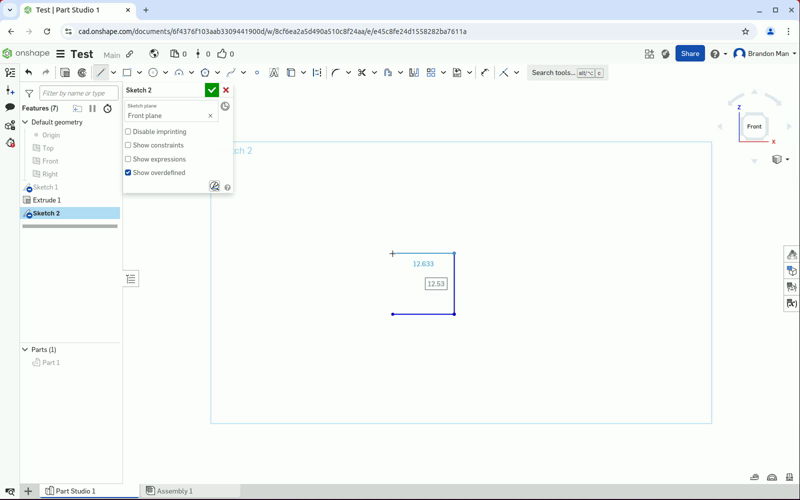
click(392, 253)
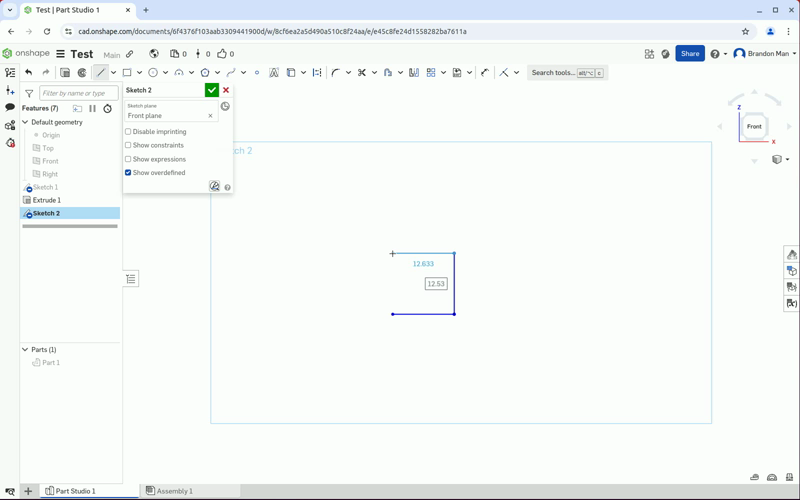
key_up(shift)
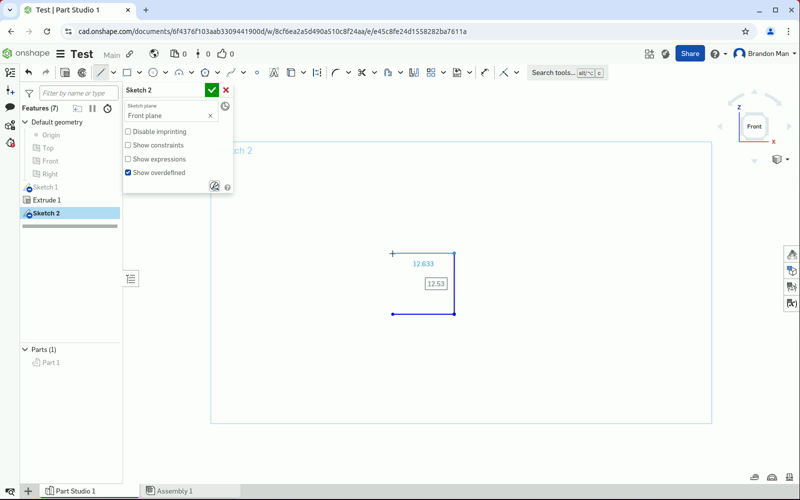
key_down(shift)
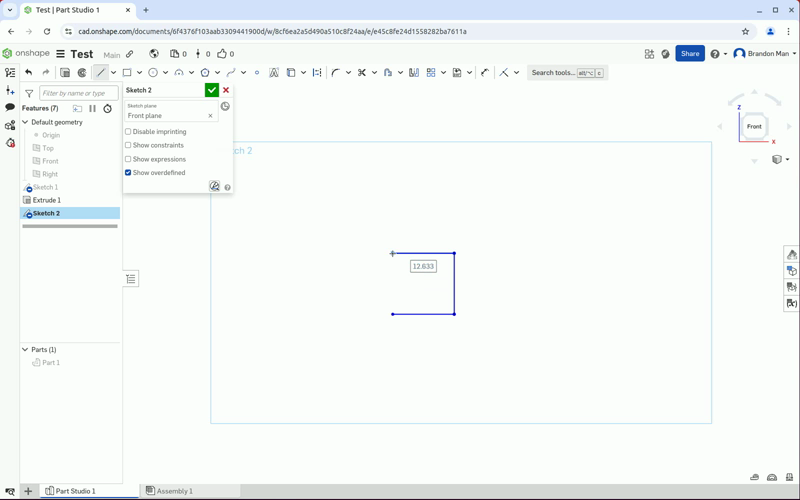
mouse_move(392, 314)
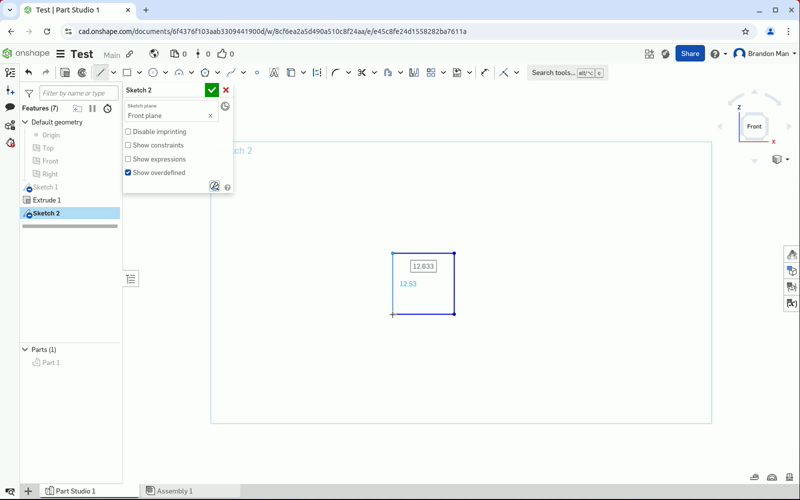
key_up(shift)
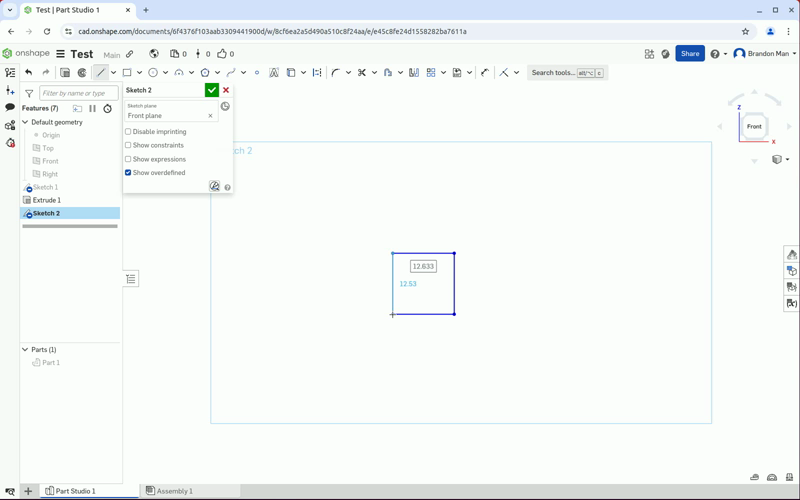
click(392, 314)
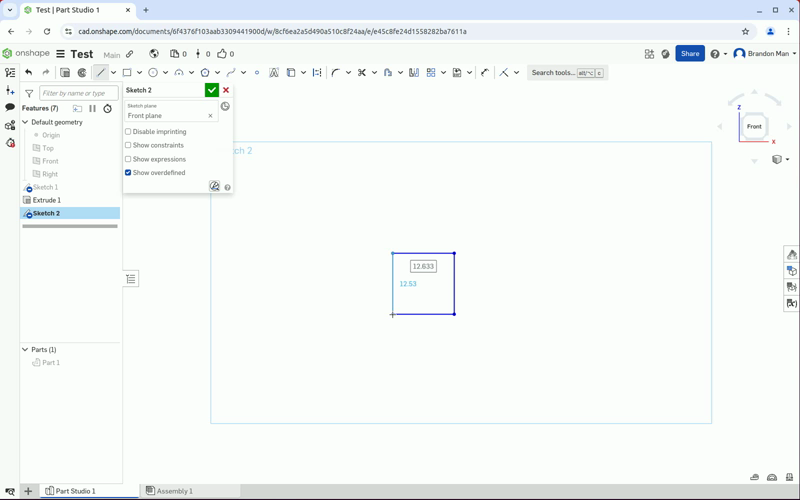
key(esc)
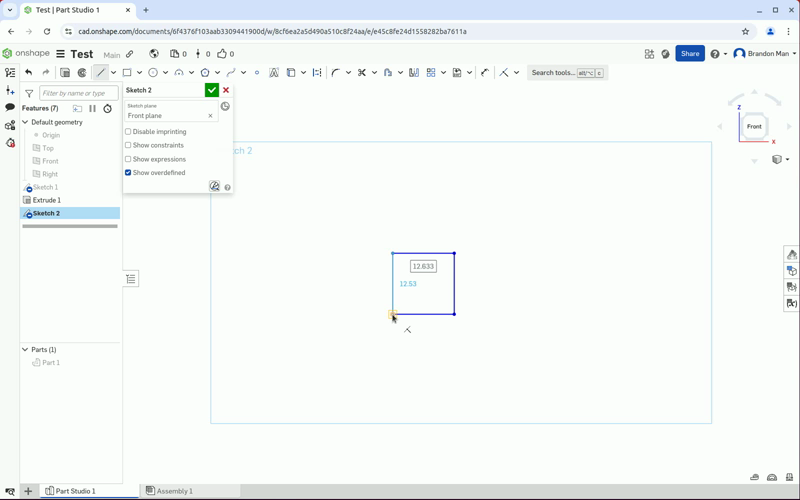
mouse_move(426, 288)
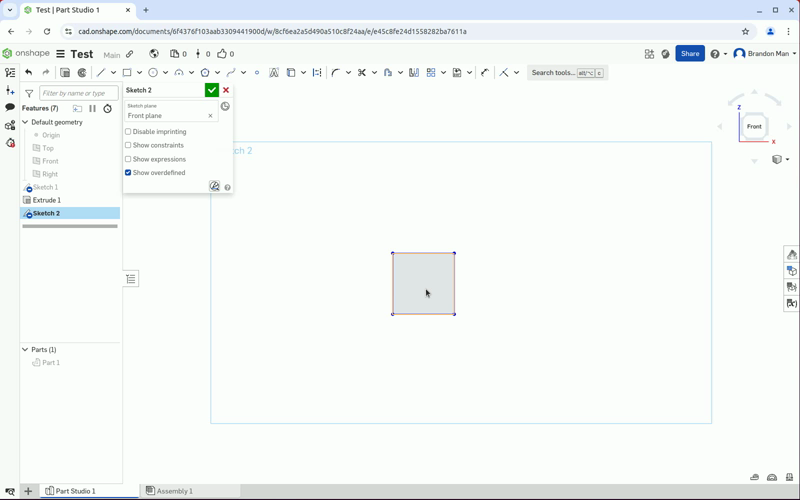
click(426, 288)
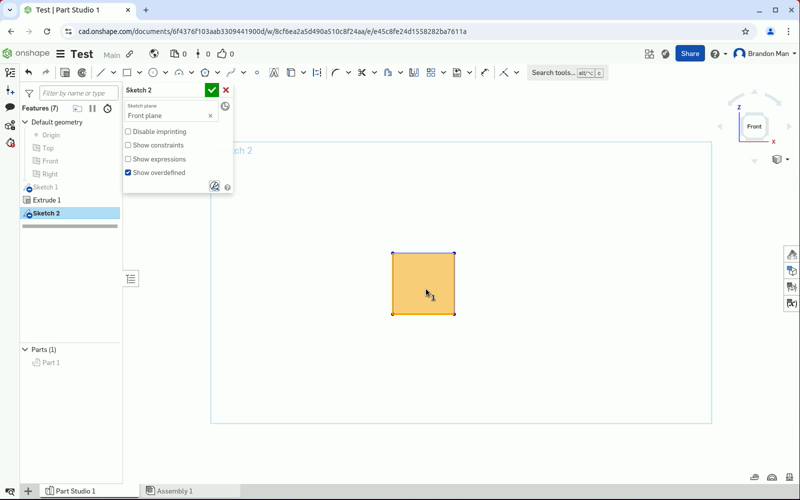
mouse_move(73, 352)
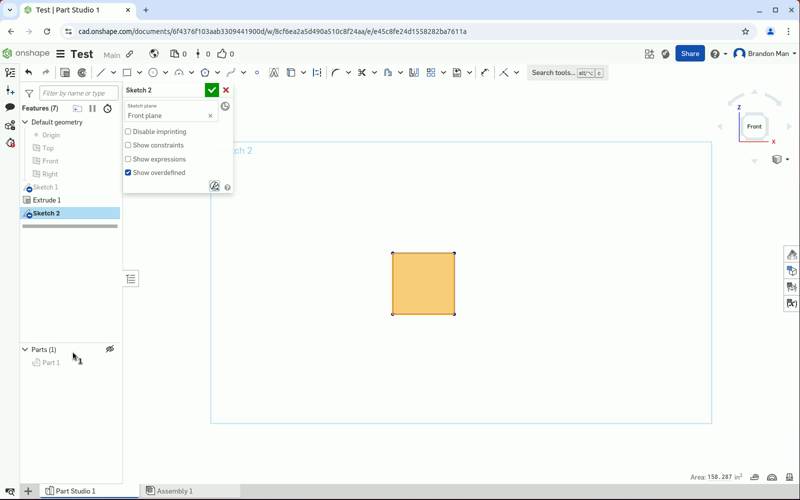
key(shift+y)
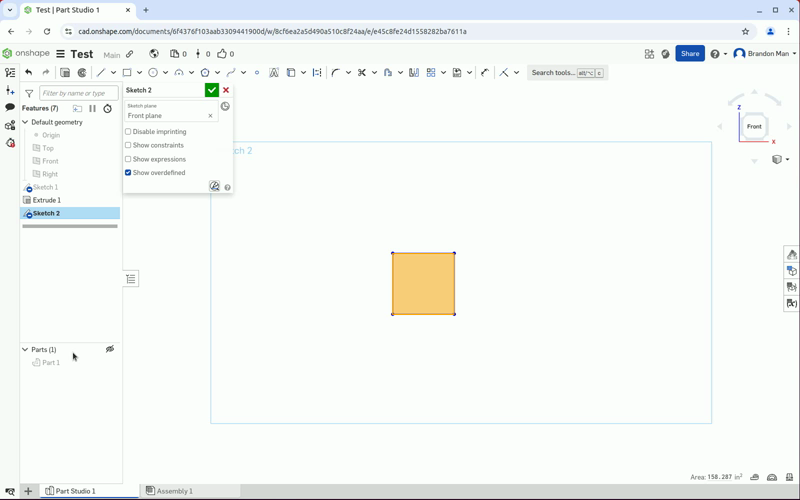
key(shift+e)
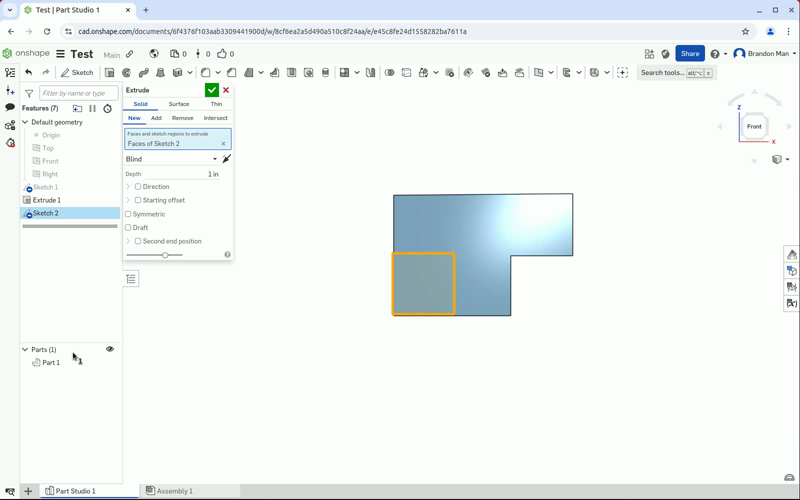
mouse_move(143, 106)
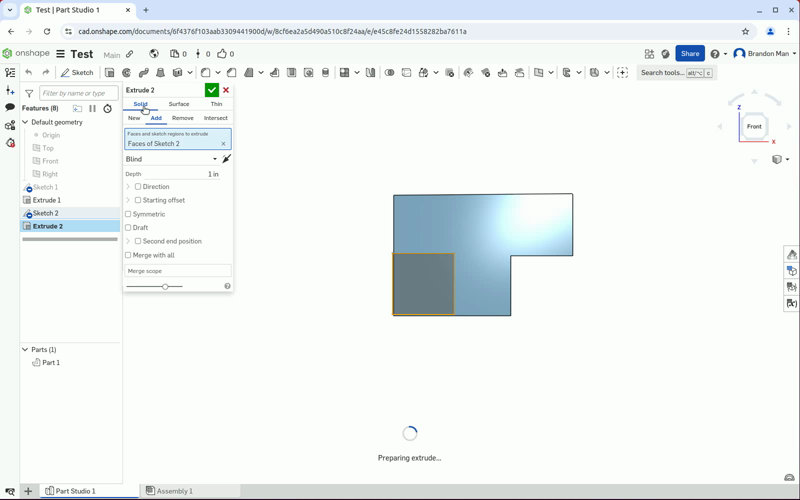
click(143, 106)
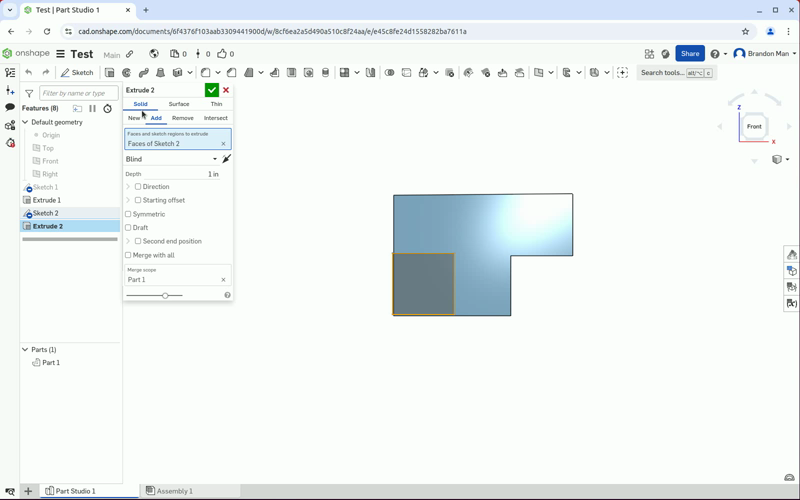
mouse_move(137, 120)
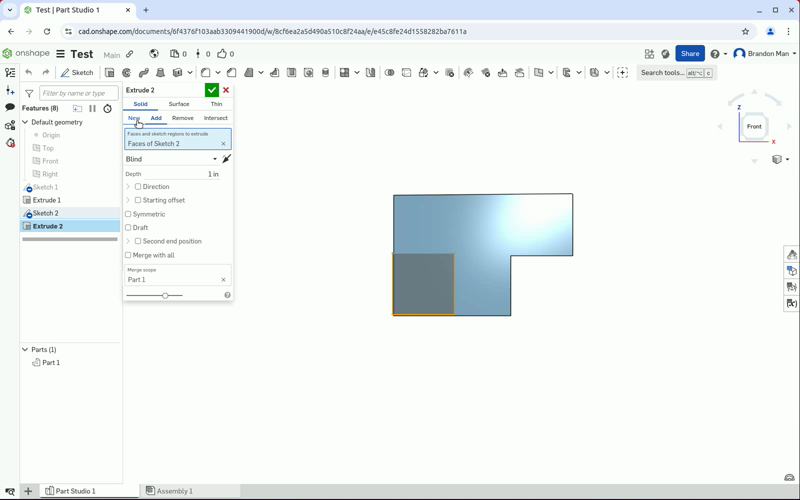
click(137, 120)
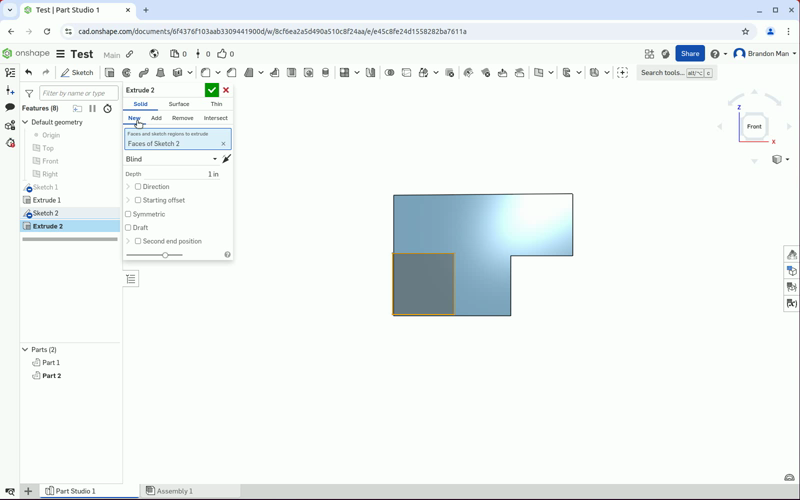
key(tab, 4)
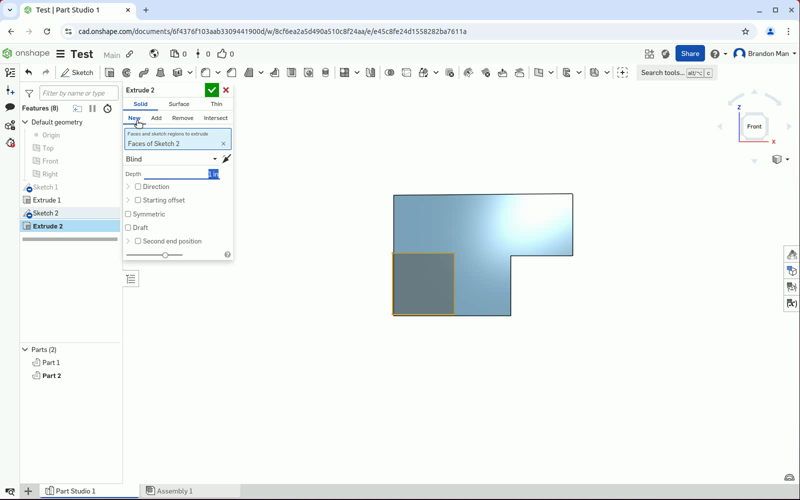
text(-15.887)
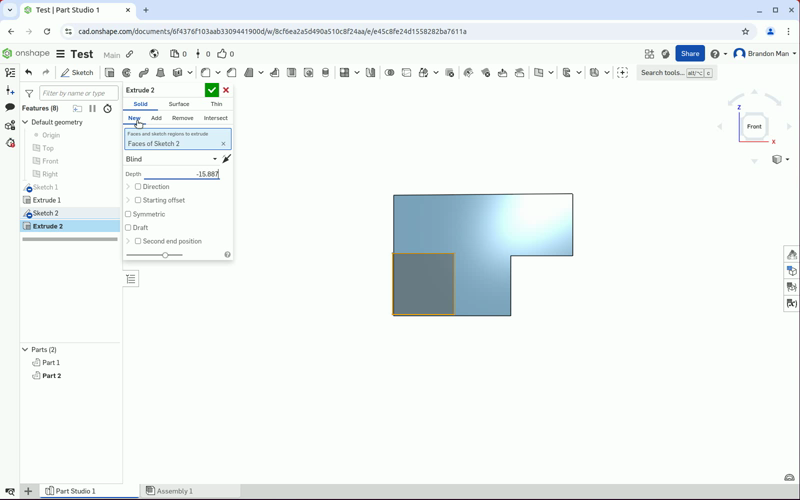
key(enter)
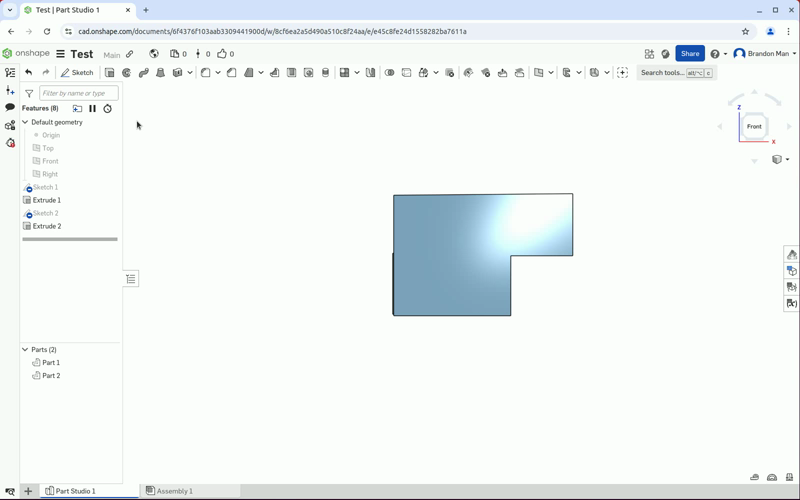
key(shift+h)
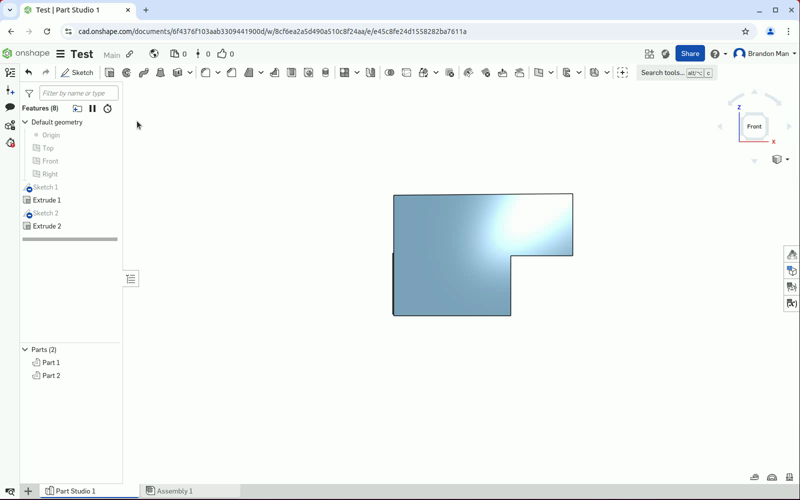
key(shift+h)
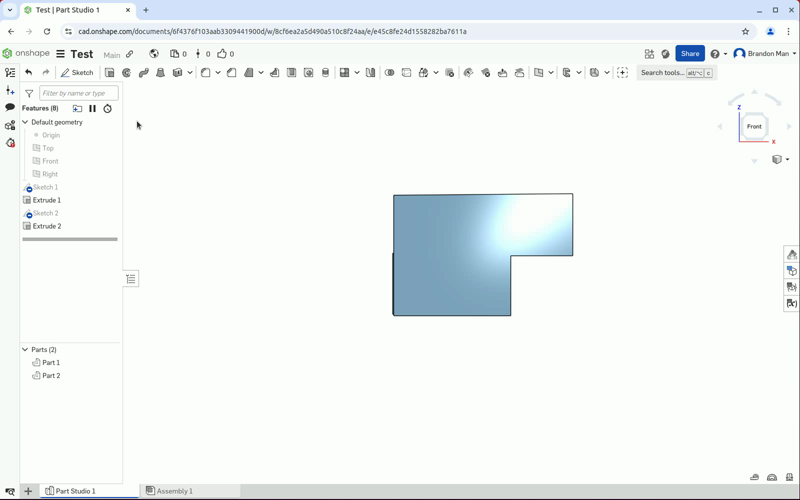
mouse_move(73, 189)
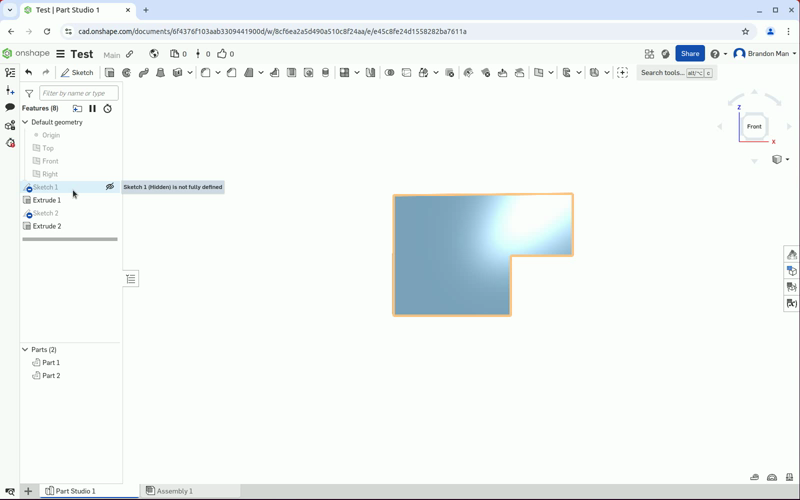
click(73, 189)
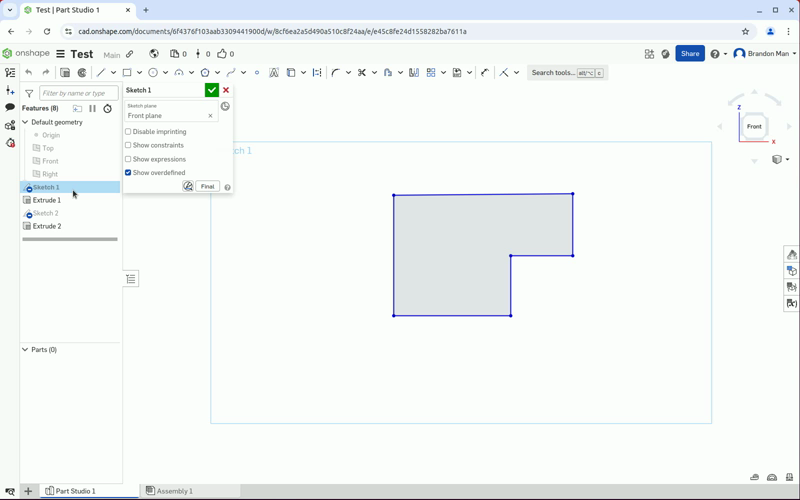
mouse_move(229, 92)
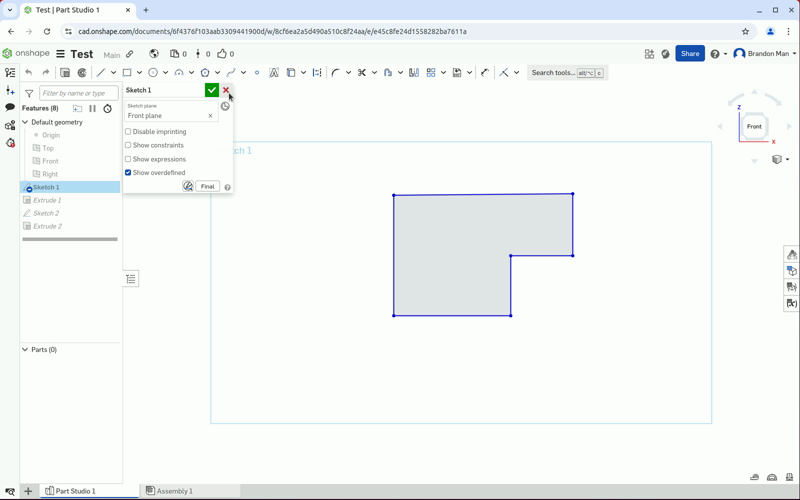
click(229, 92)
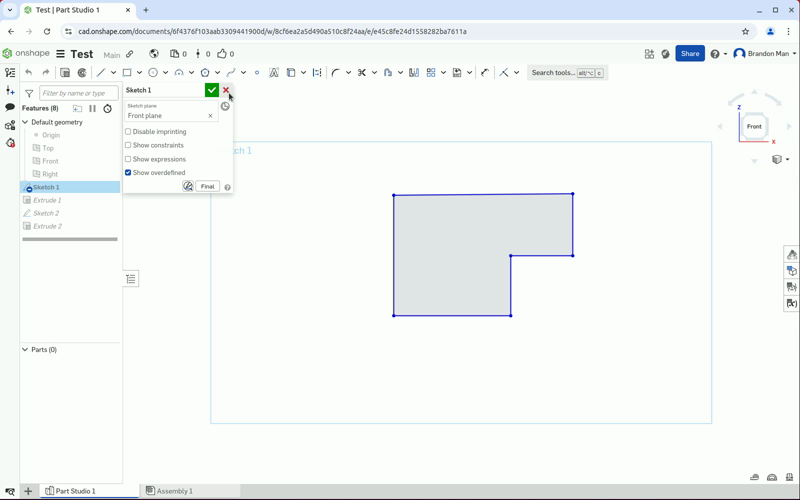
key(shift+s)
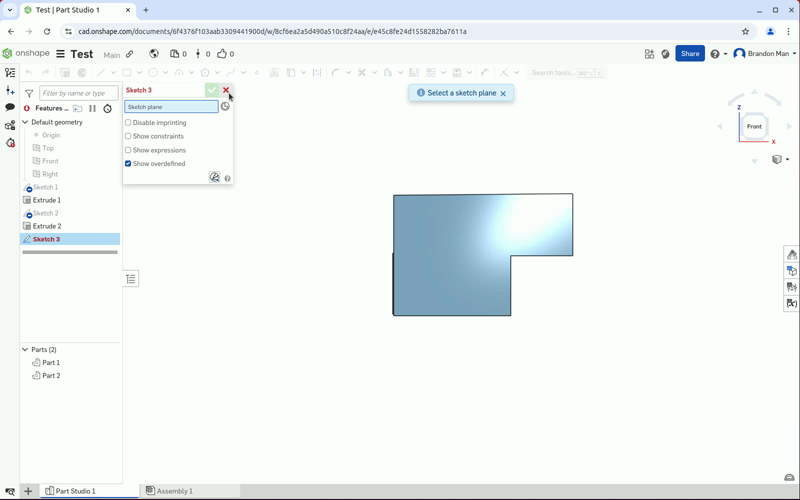
mouse_move(73, 163)
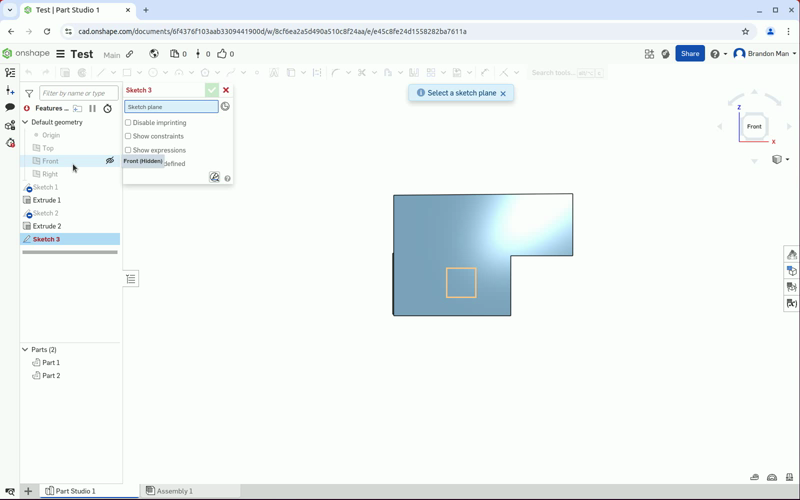
click(73, 163)
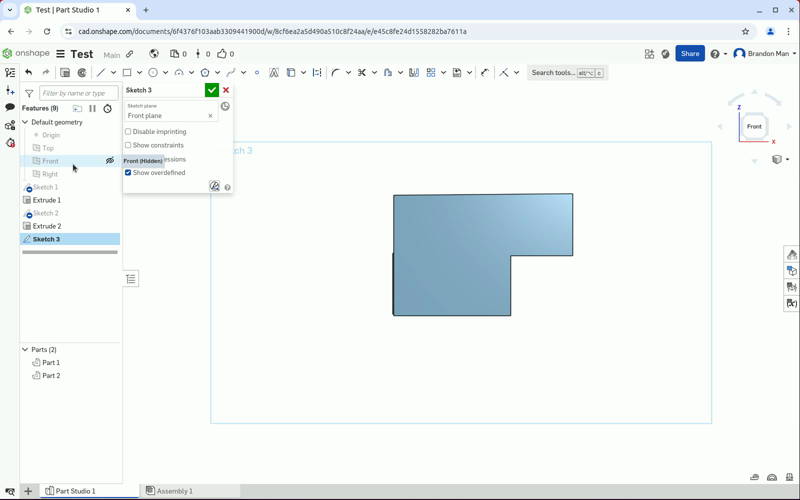
mouse_move(73, 352)
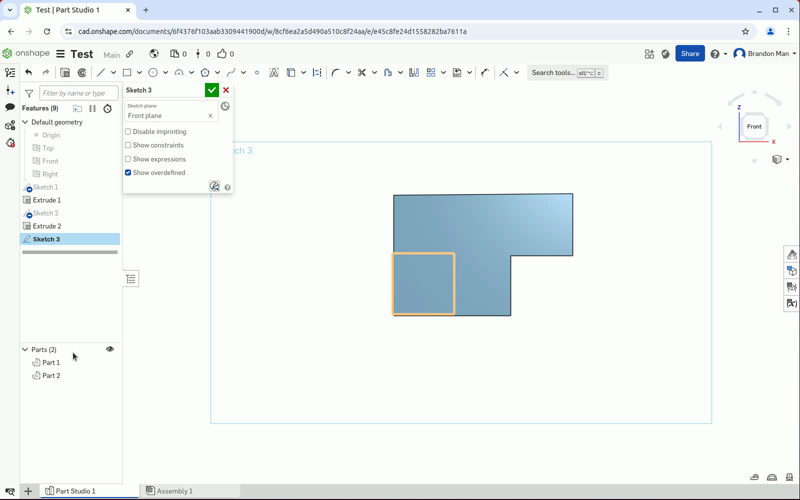
key(y)
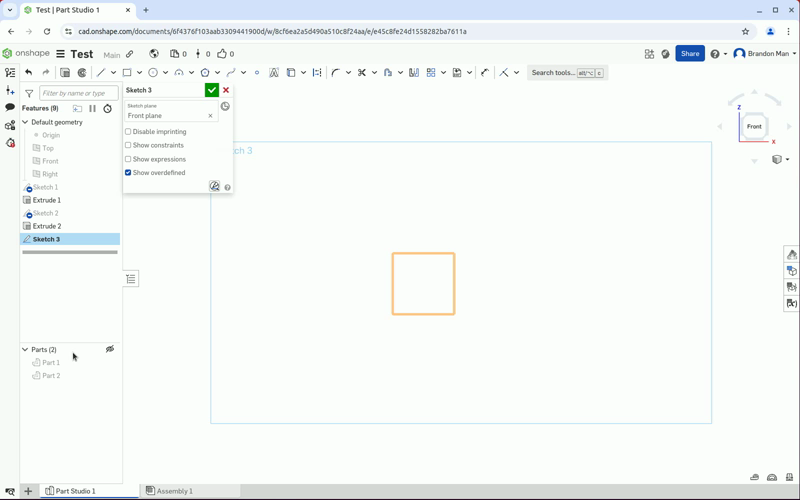
key(l)
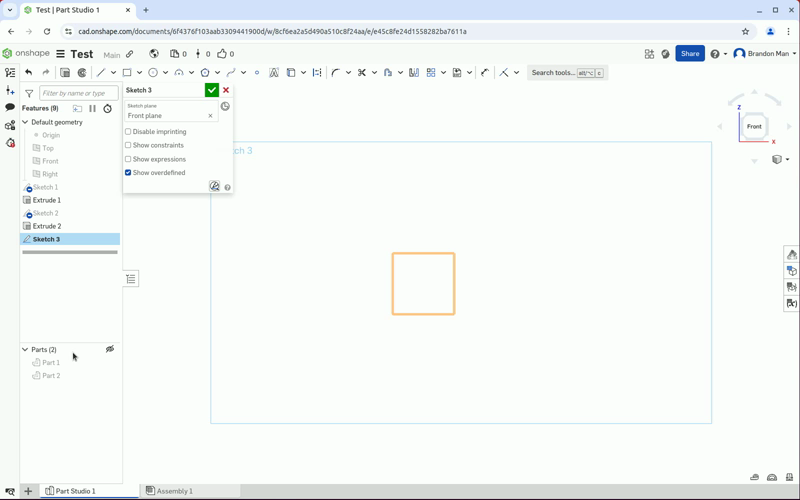
key_down(shift)
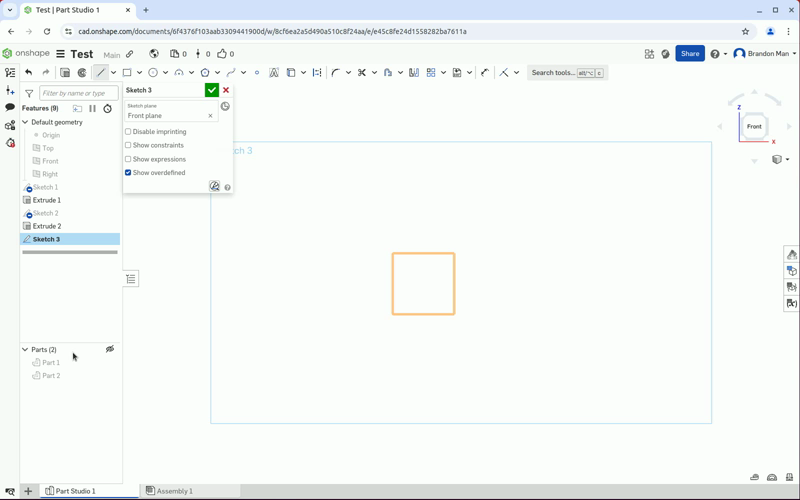
mouse_move(392, 314)
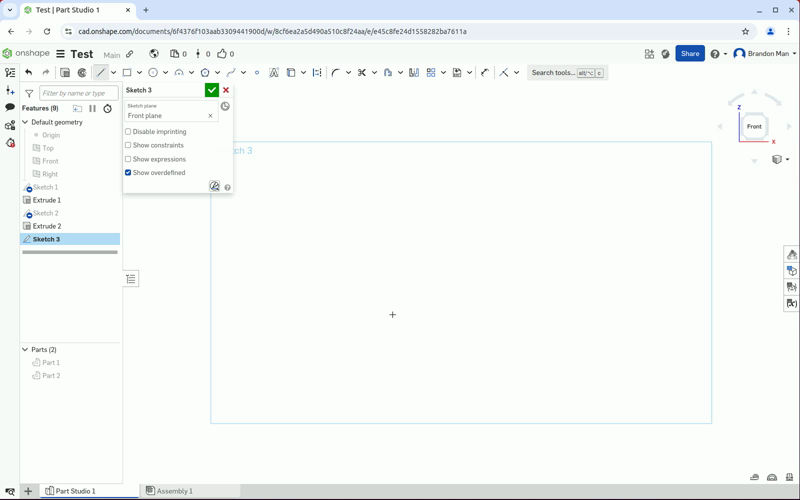
click(392, 314)
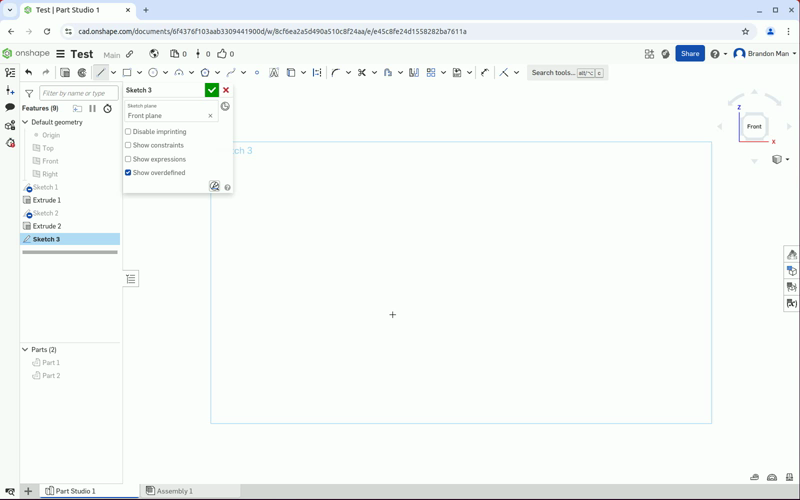
key_up(shift)
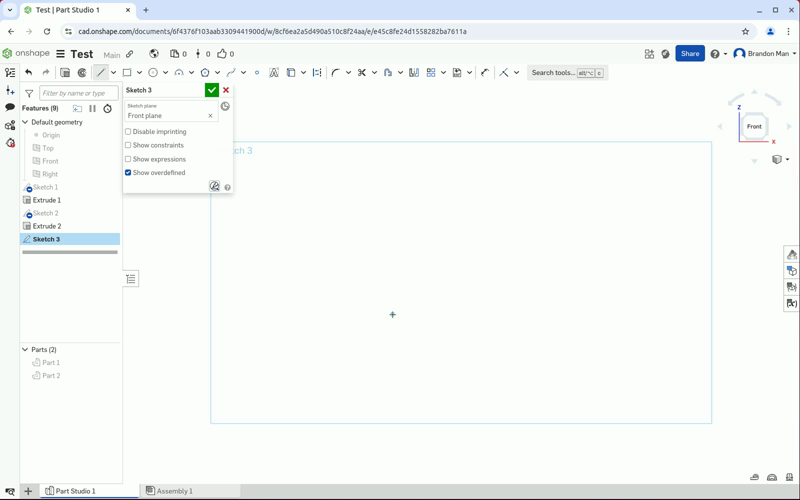
key_down(shift)
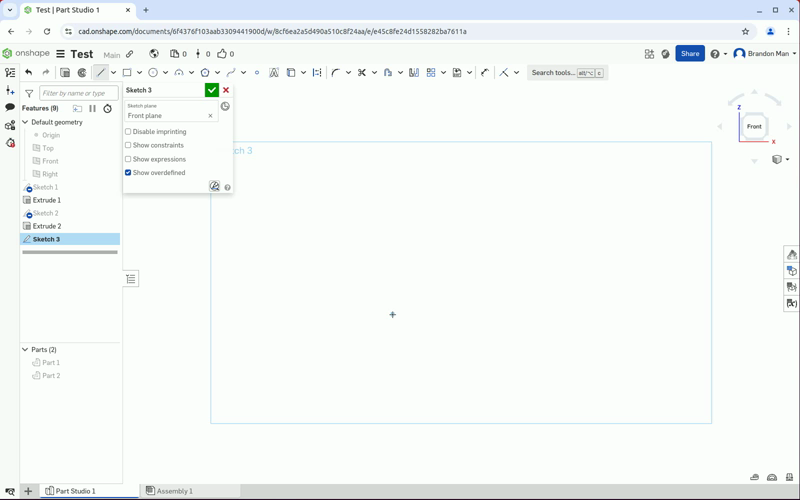
mouse_move(454, 314)
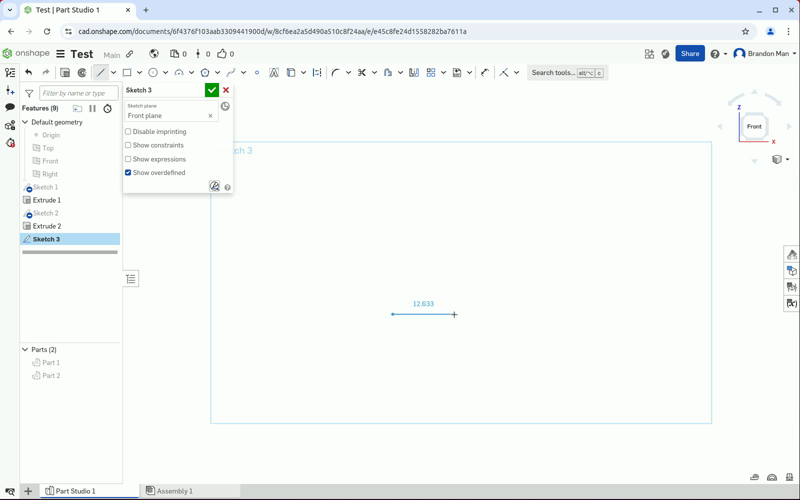
click(454, 314)
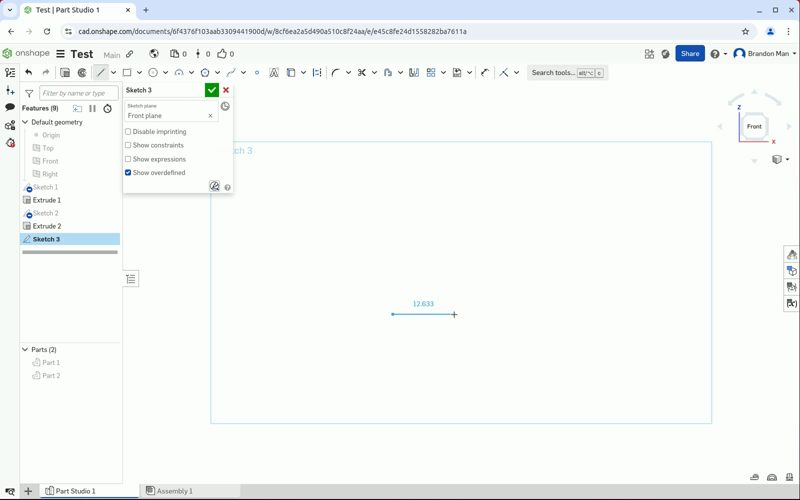
key_up(shift)
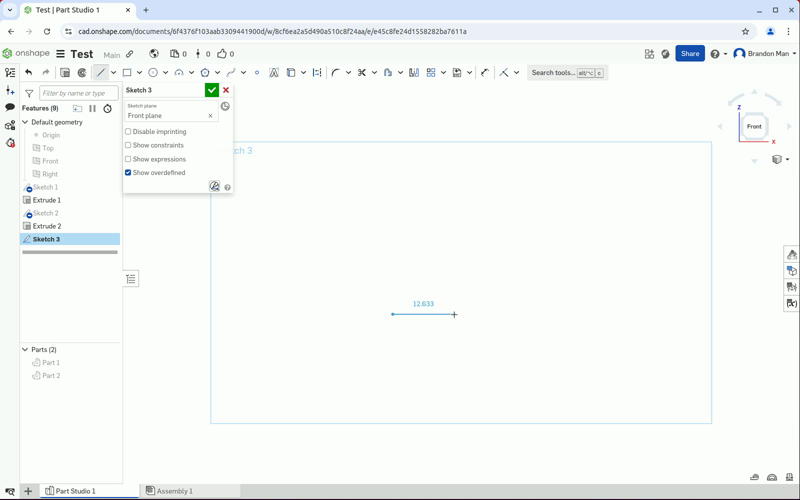
key_down(shift)
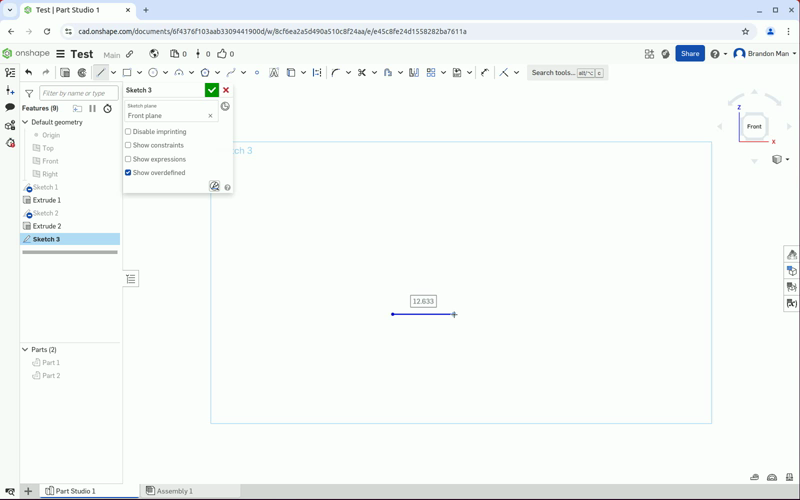
mouse_move(454, 253)
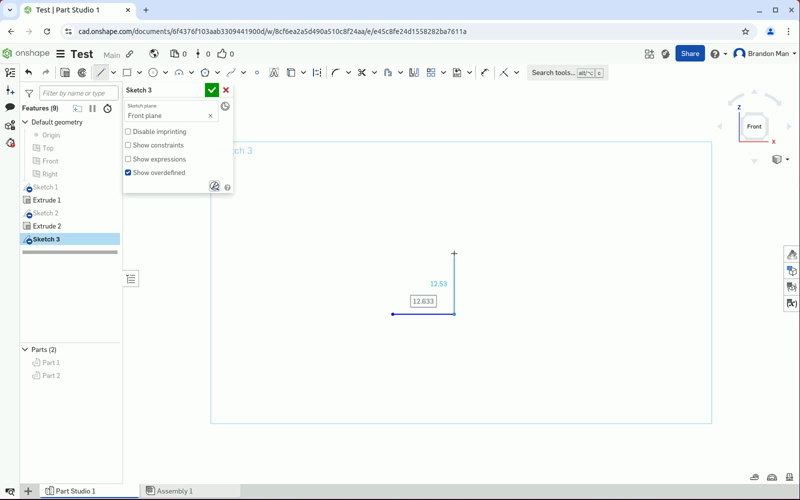
click(454, 253)
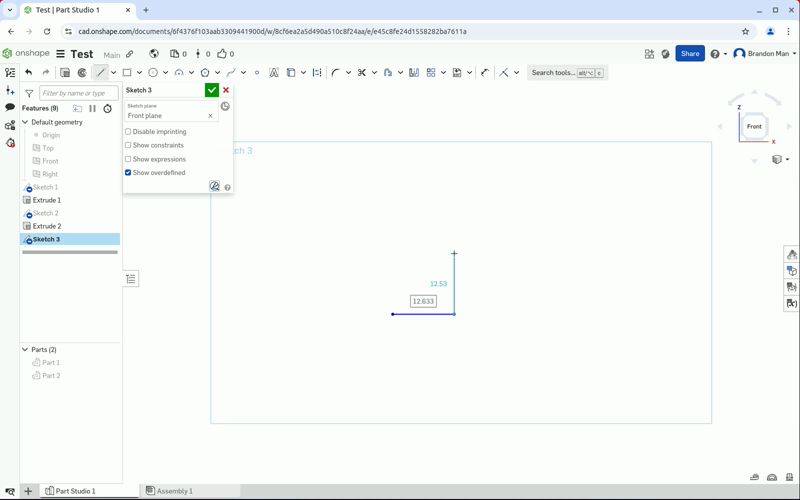
key_up(shift)
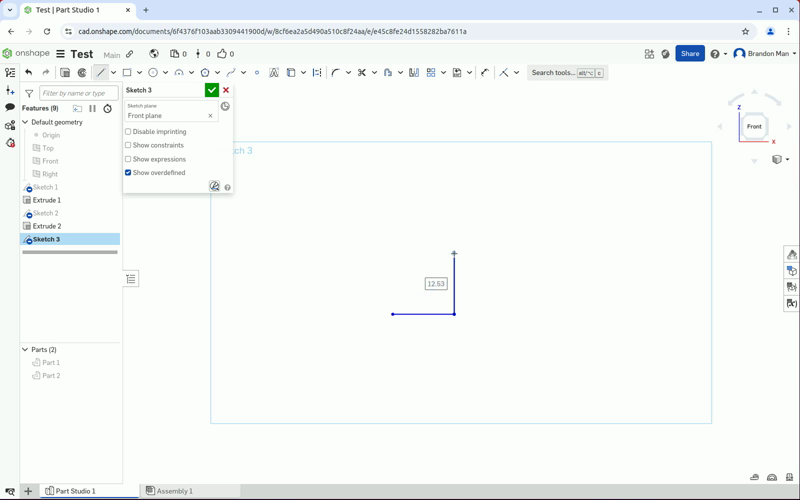
key_down(shift)
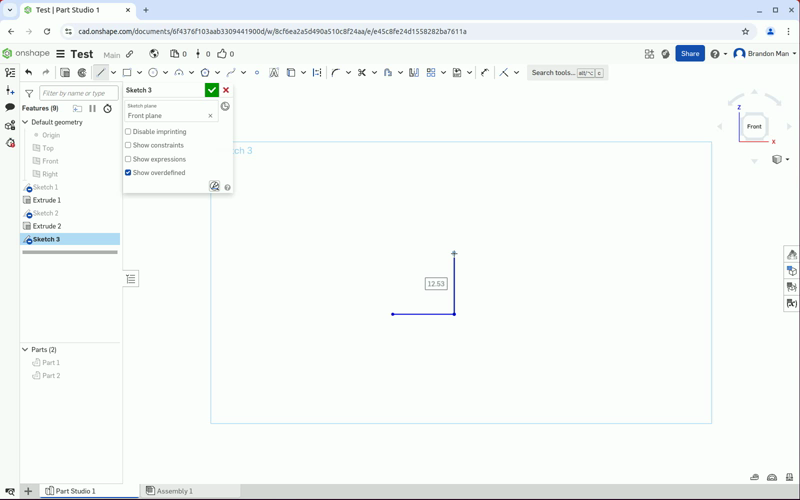
mouse_move(392, 253)
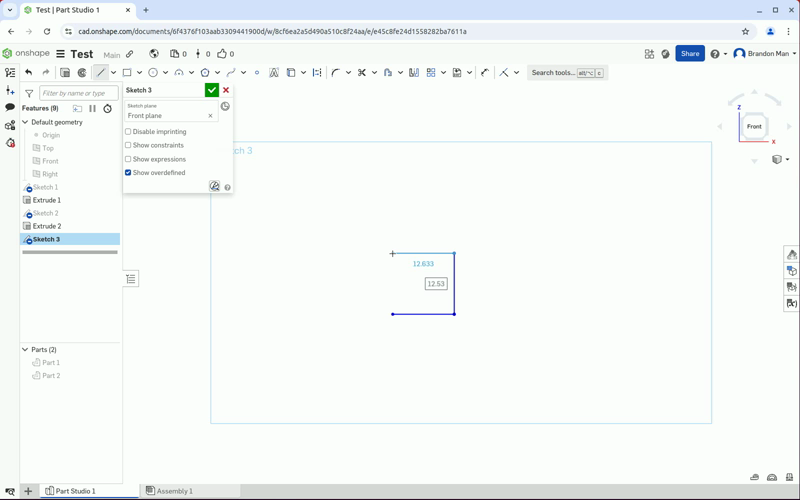
click(392, 253)
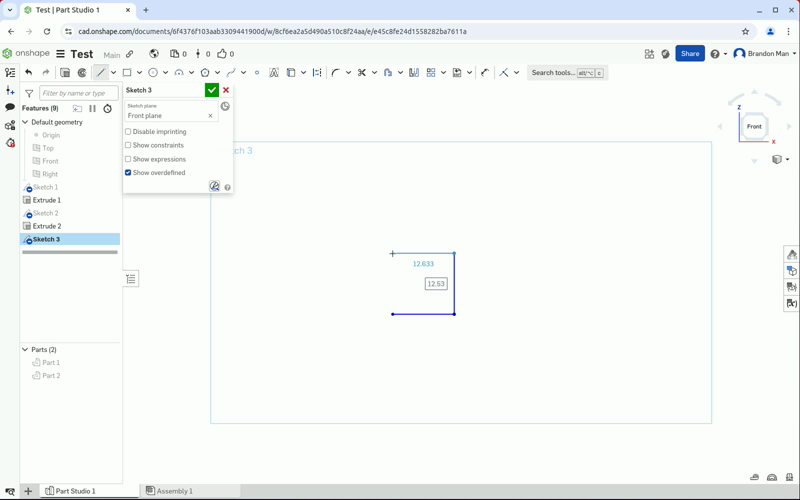
key_up(shift)
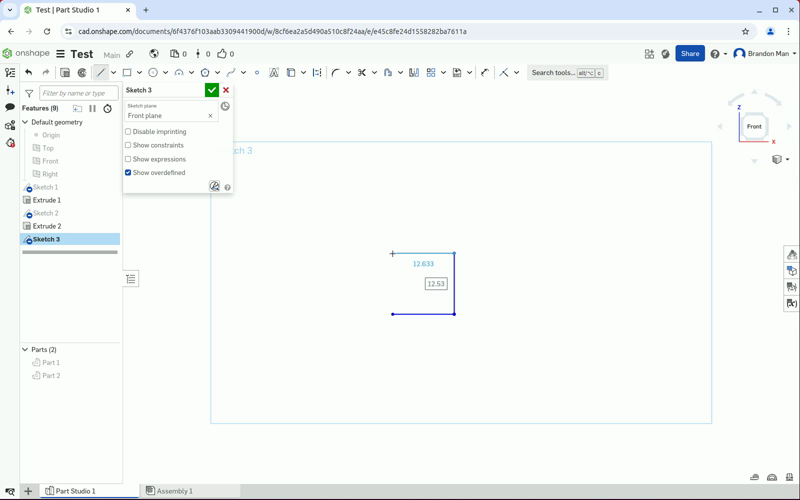
key_down(shift)
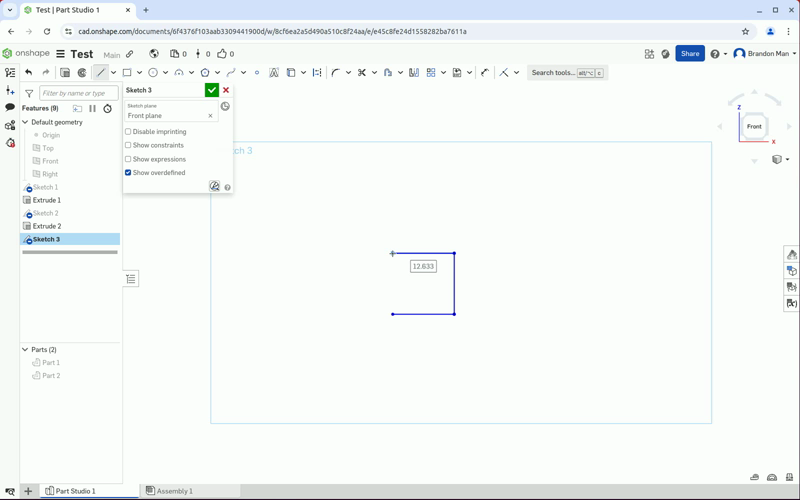
mouse_move(392, 314)
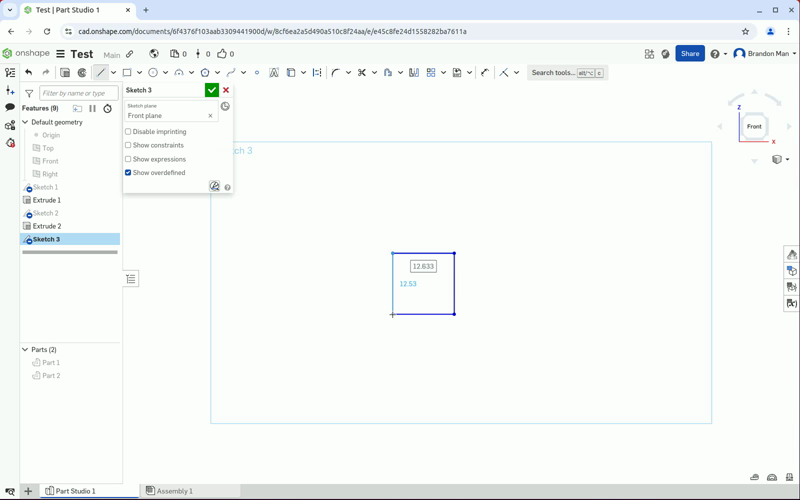
key_up(shift)
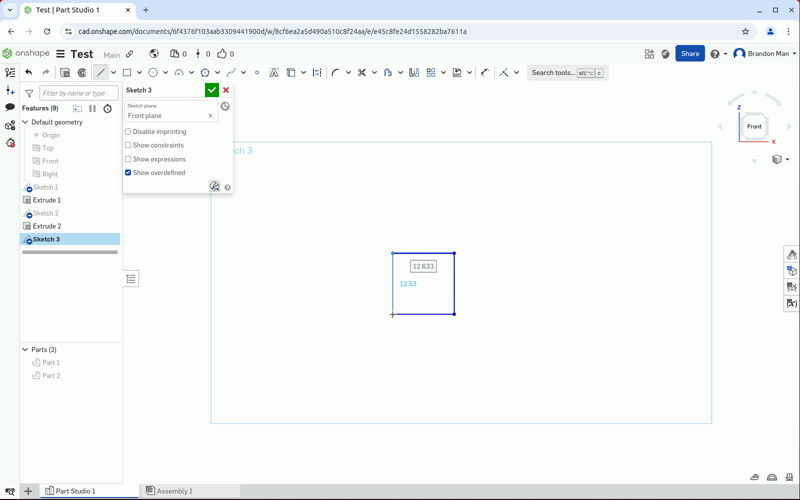
click(392, 314)
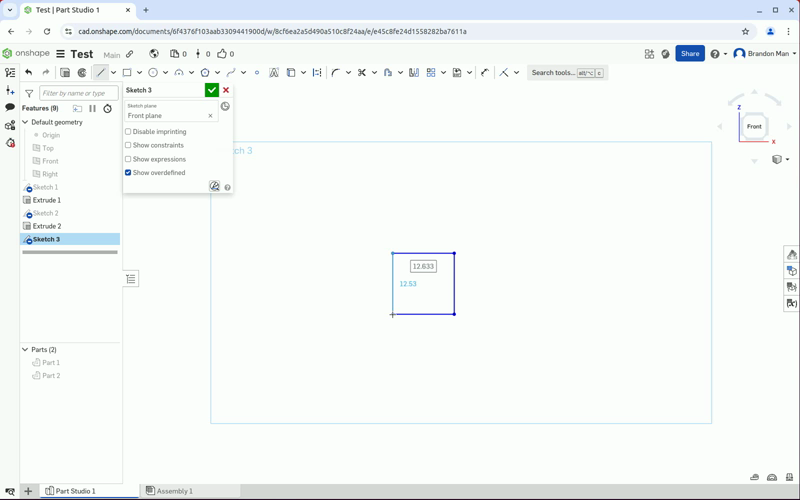
key(esc)
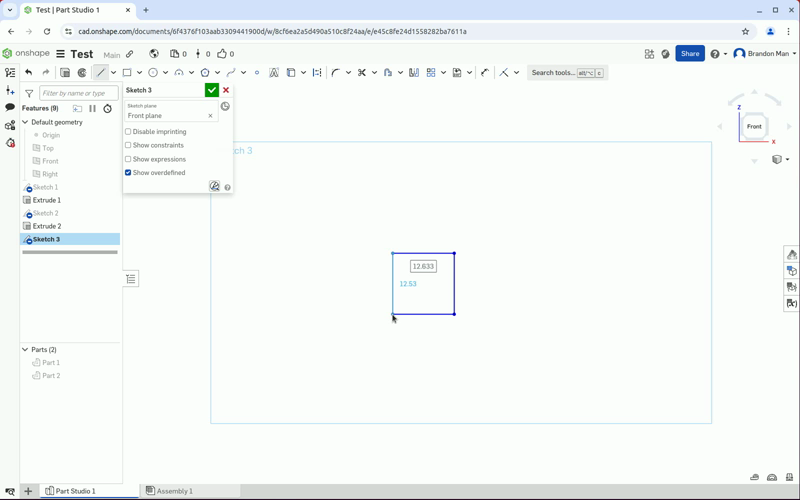
mouse_move(434, 260)
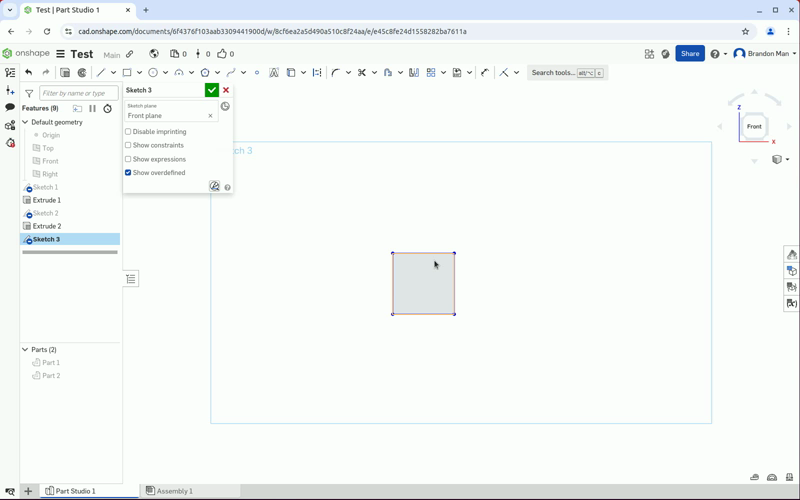
click(434, 260)
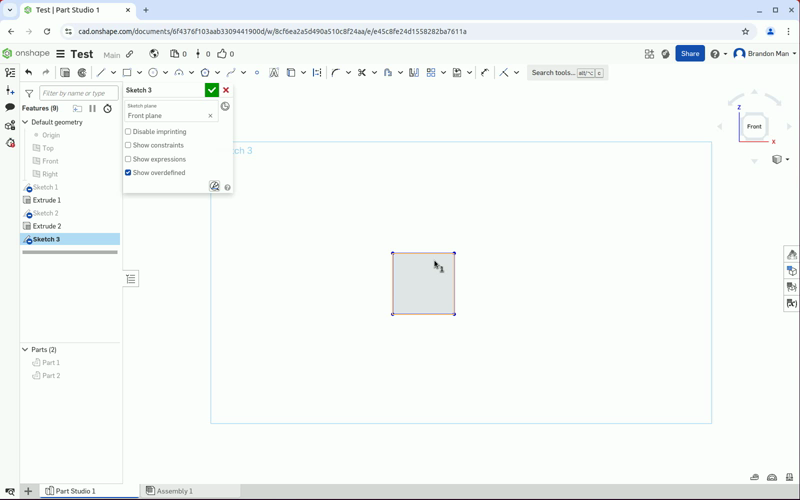
mouse_move(73, 352)
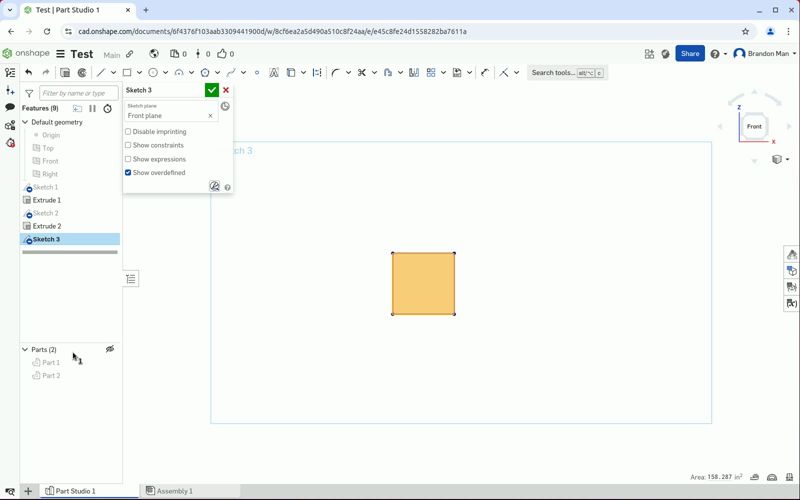
key(shift+y)
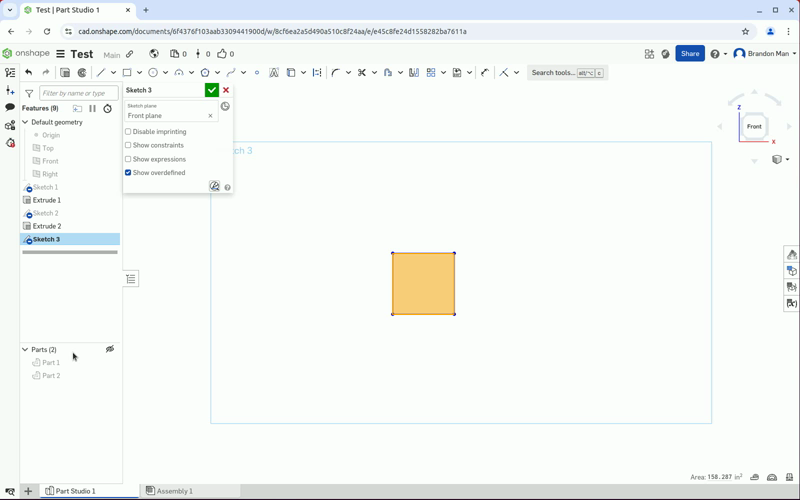
key(shift+e)
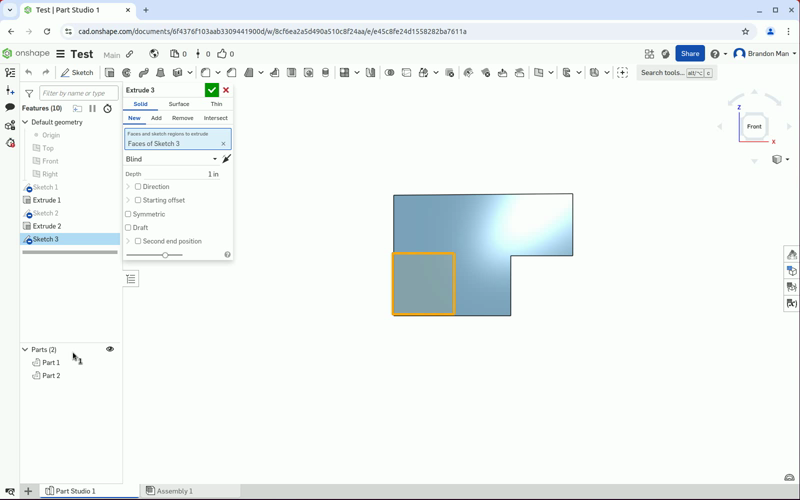
mouse_move(143, 106)
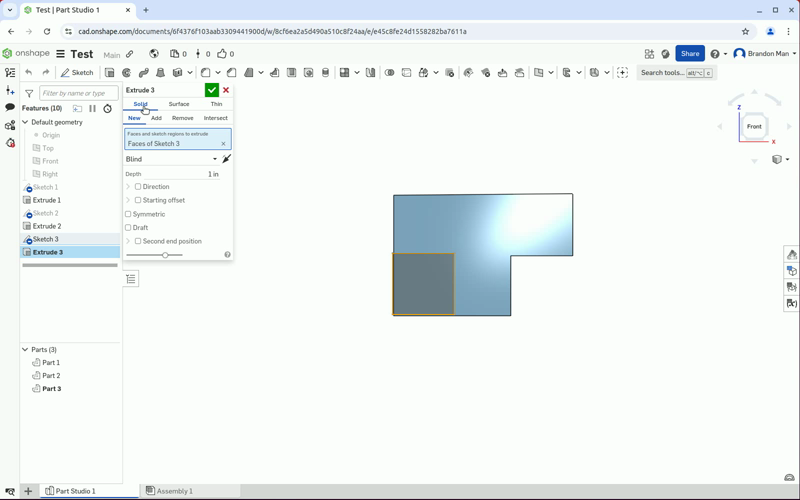
click(143, 106)
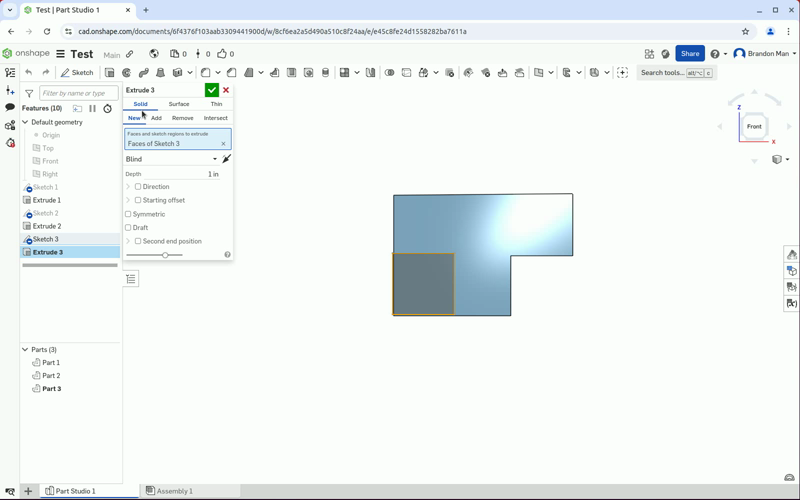
mouse_move(137, 120)
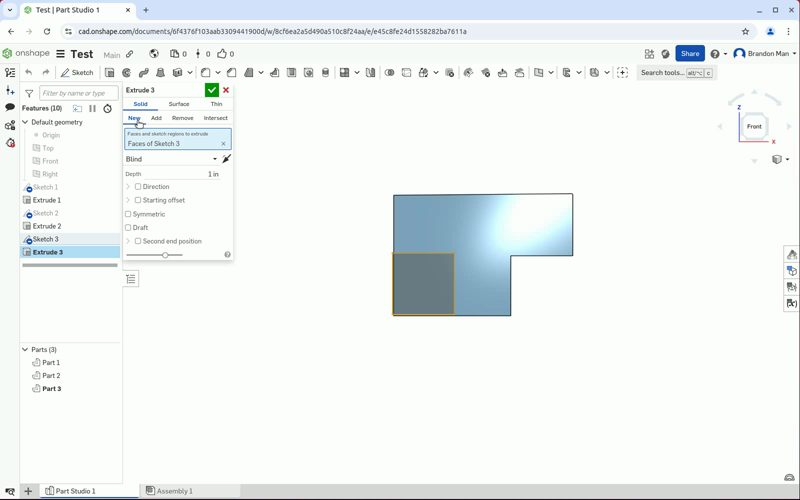
click(137, 120)
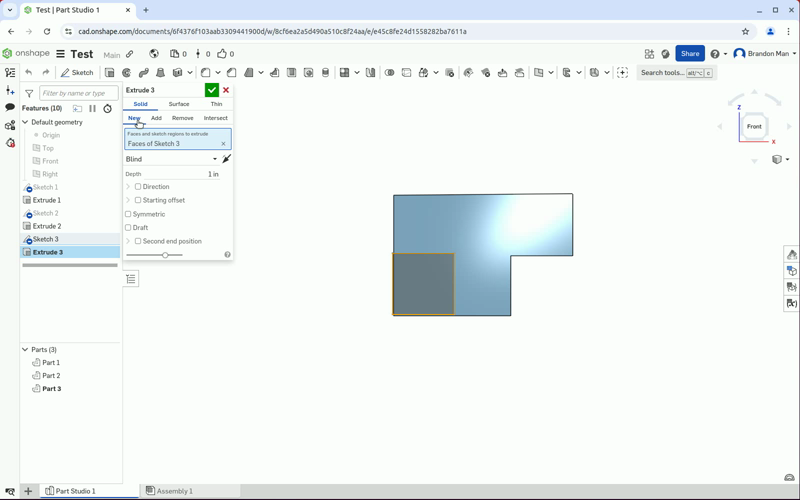
key(tab, 4)
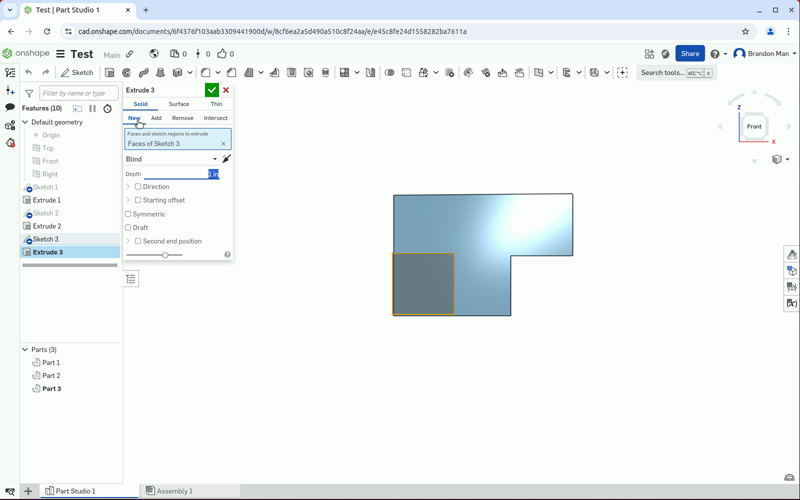
text(15.887)
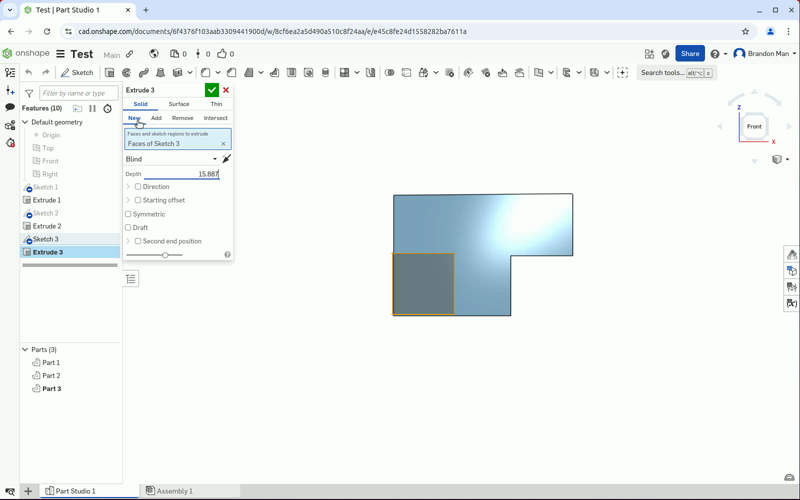
key(enter)
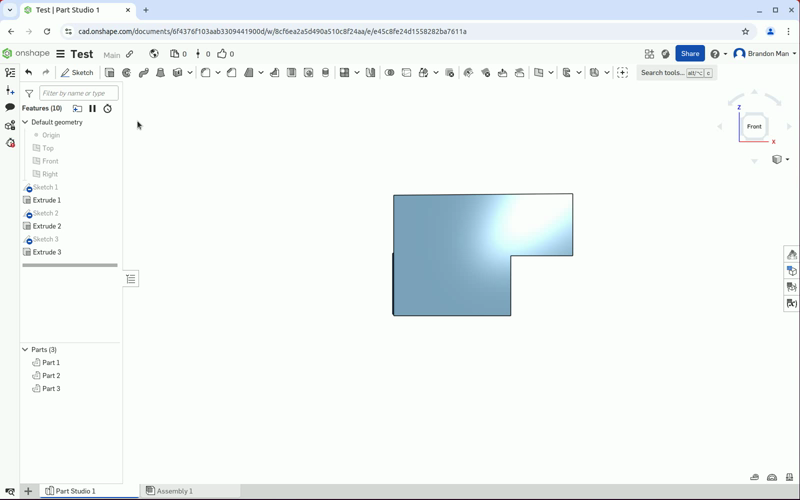
key(shift+h)
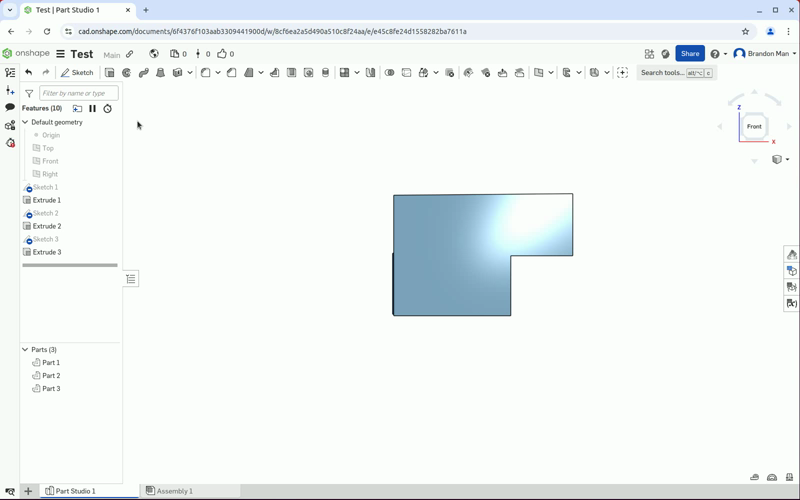
key(shift+h)
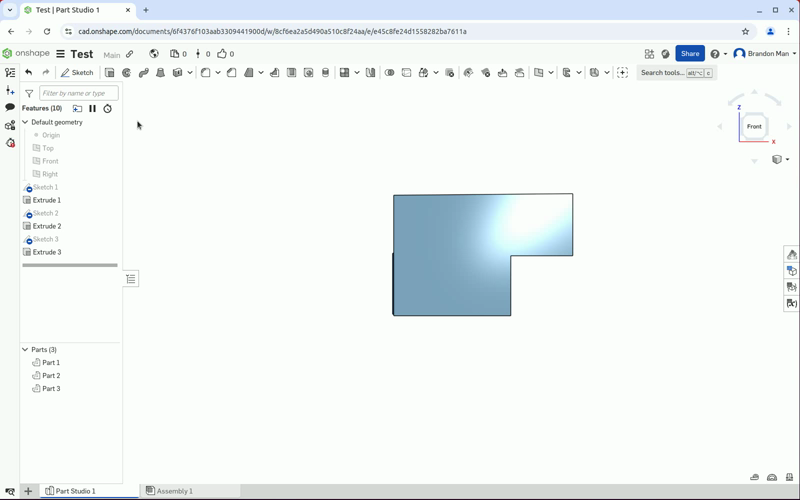
key(shift+7)
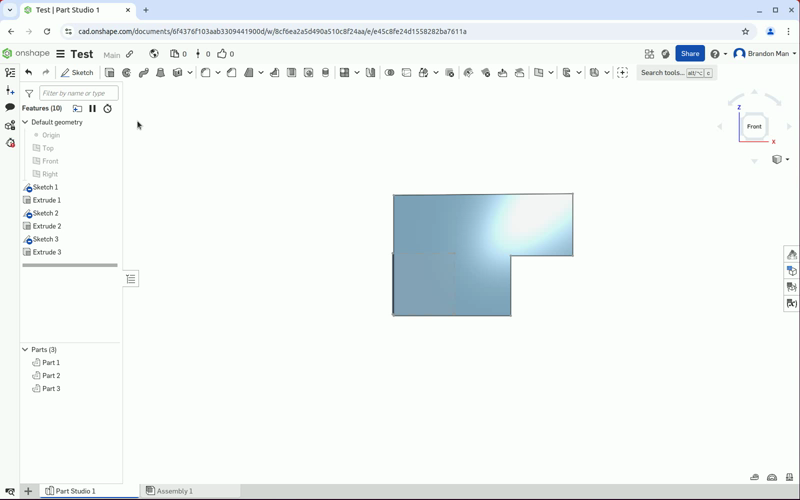
key(left, 2)
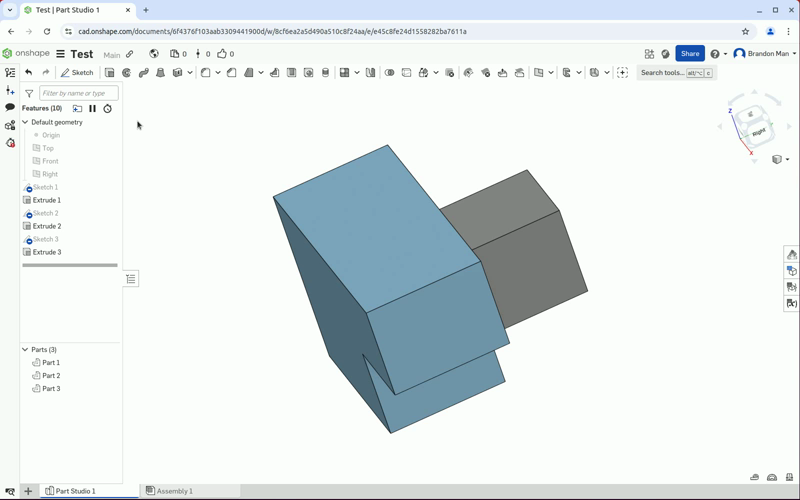
key(down, 2)
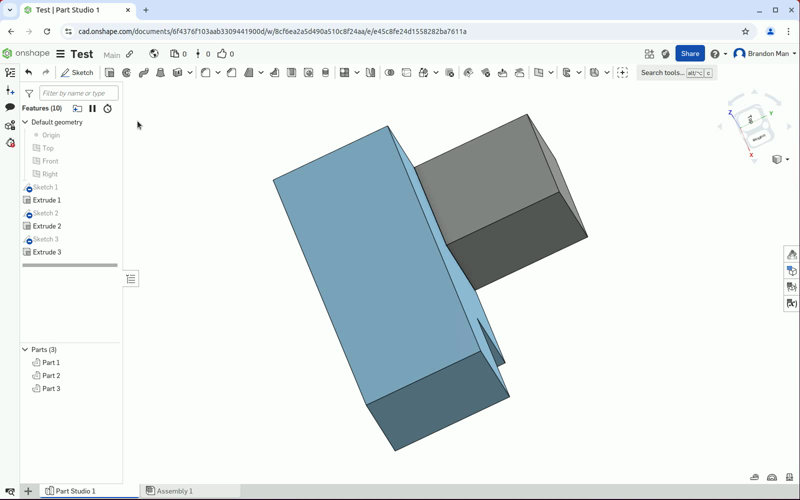
key(up, 2)
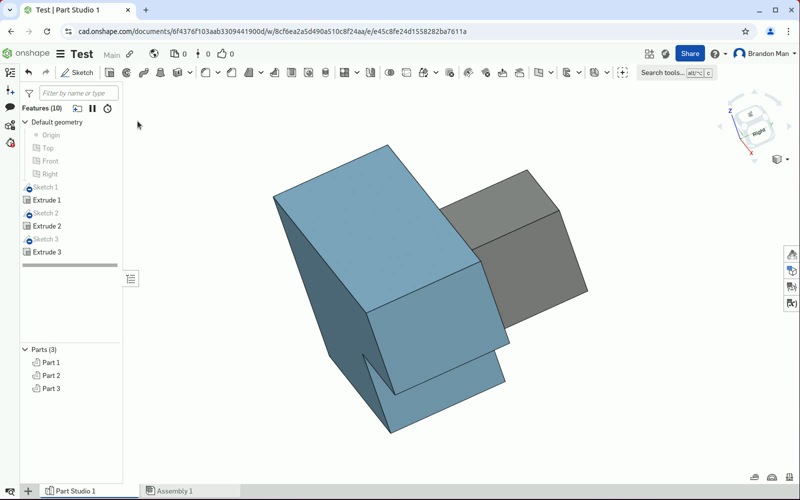
key(right, 2)
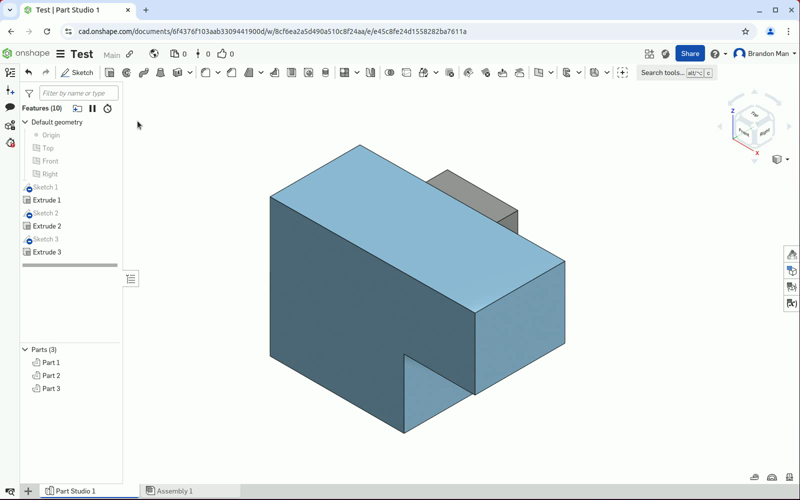
mouse_move(73, 189)
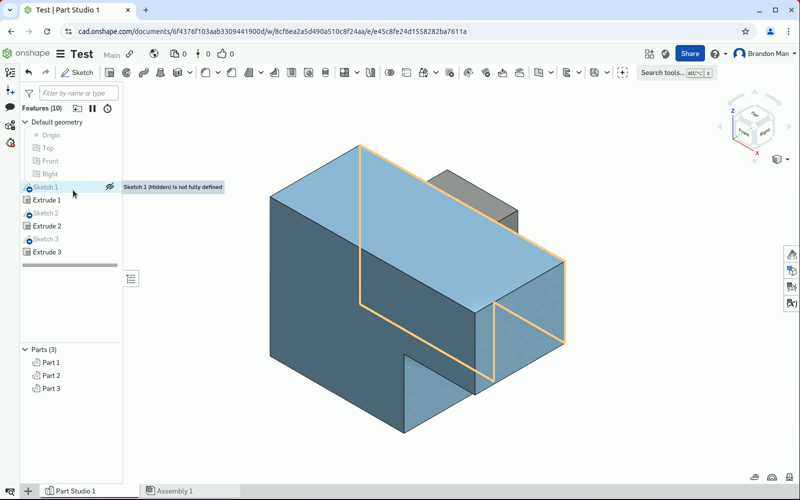
click(73, 189)